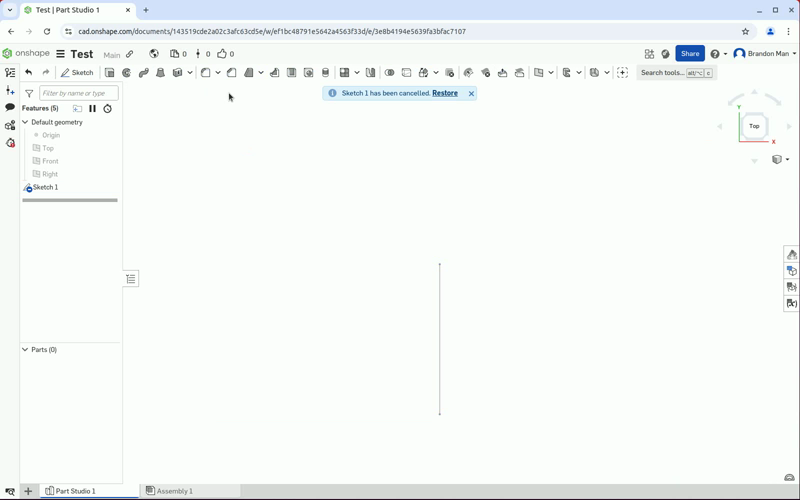
key(shift+h)
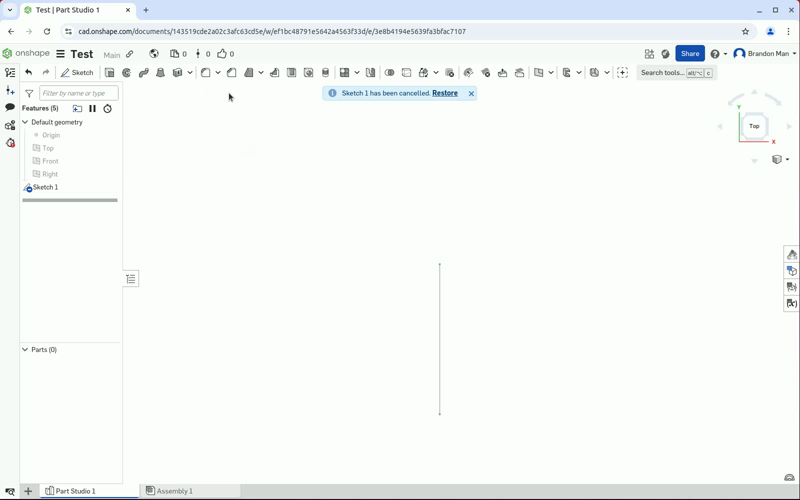
key(shift+s)
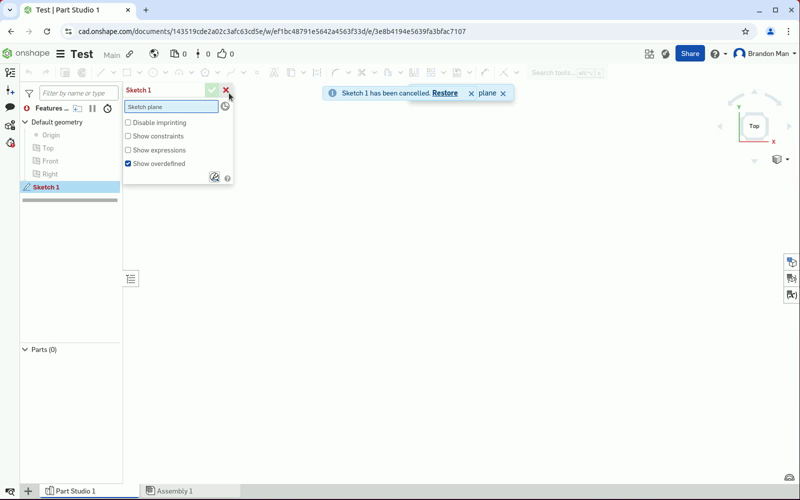
mouse_move(73, 150)
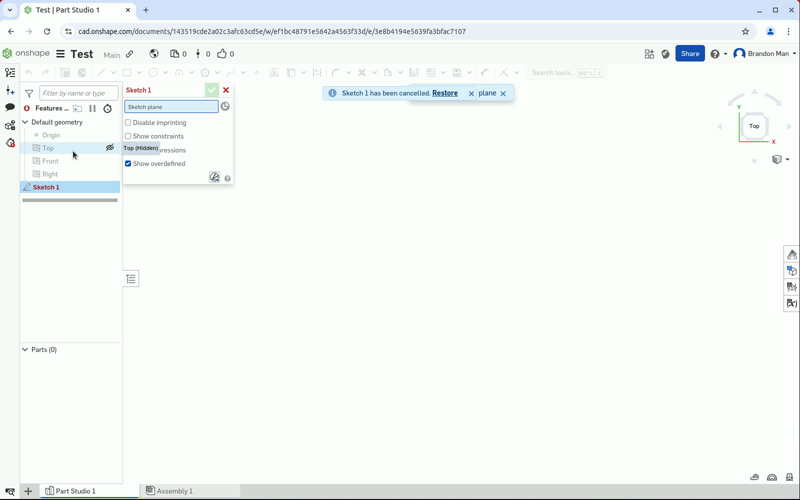
click(73, 150)
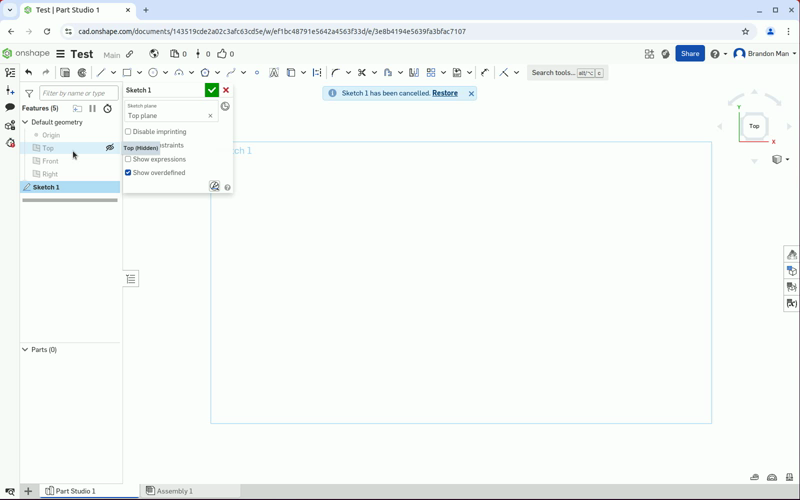
mouse_move(73, 352)
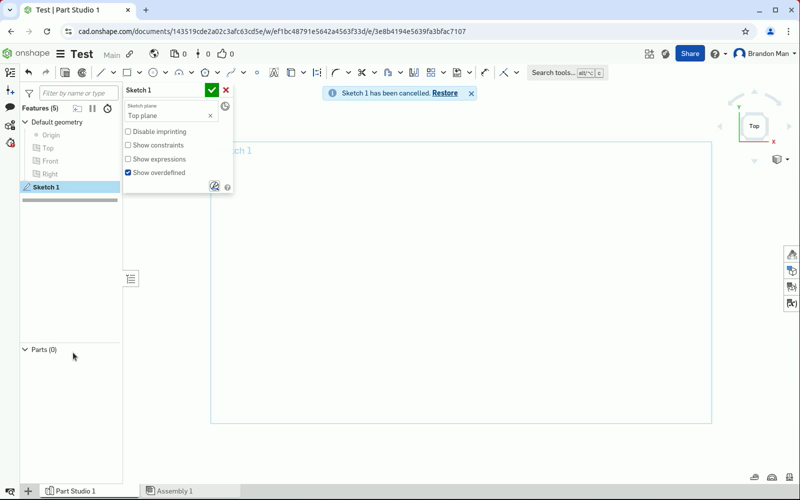
key(y)
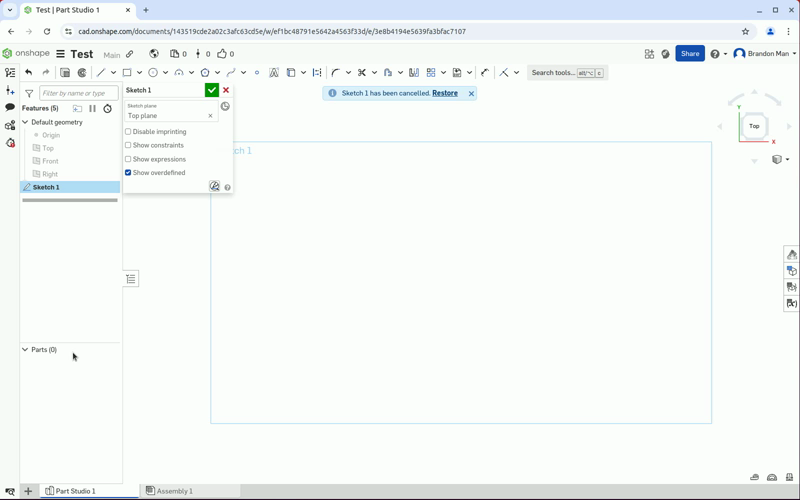
key(c)
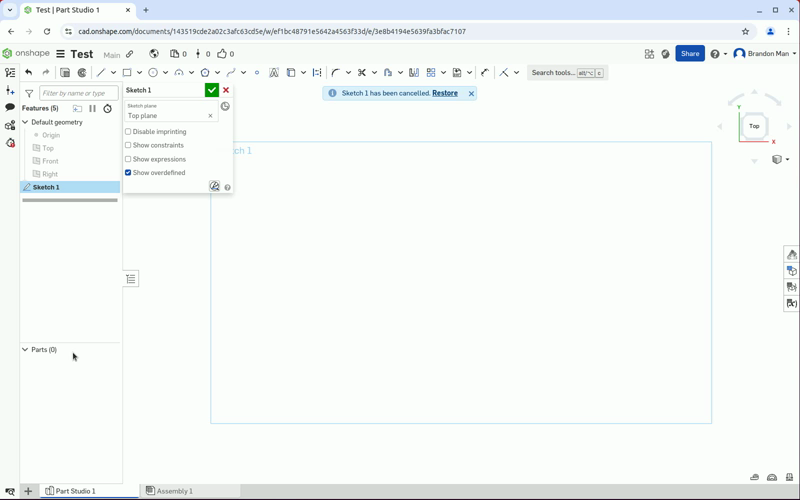
key_down(shift)
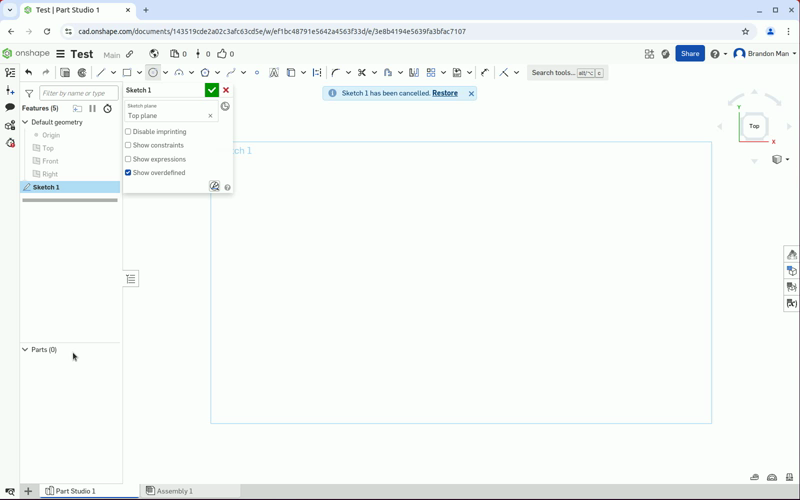
mouse_move(460, 185)
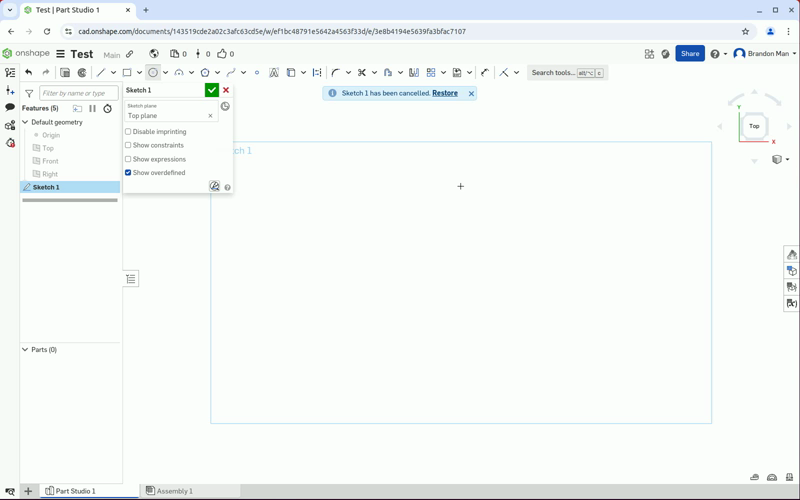
click(460, 185)
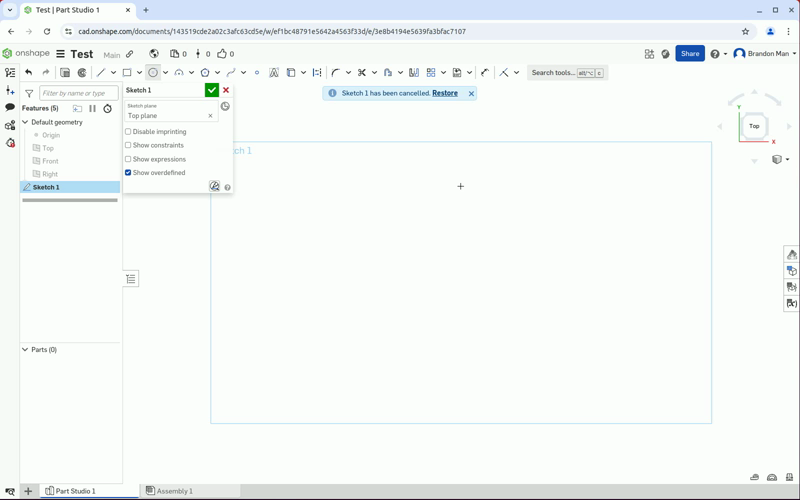
key_up(shift)
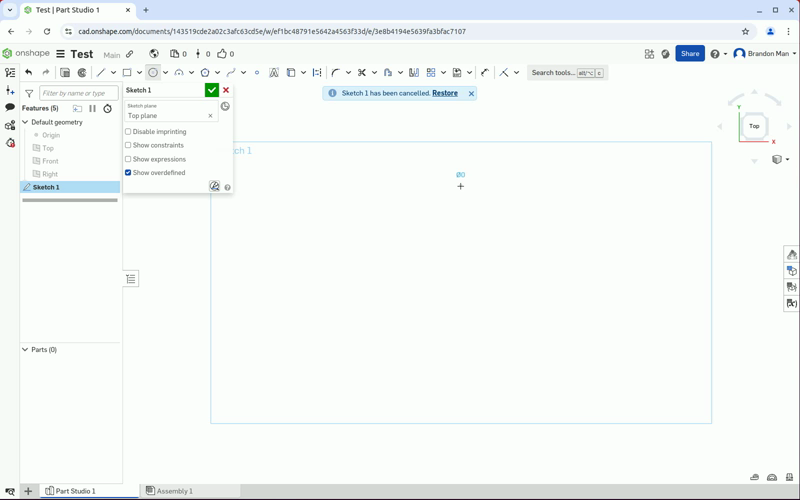
mouse_move(476, 185)
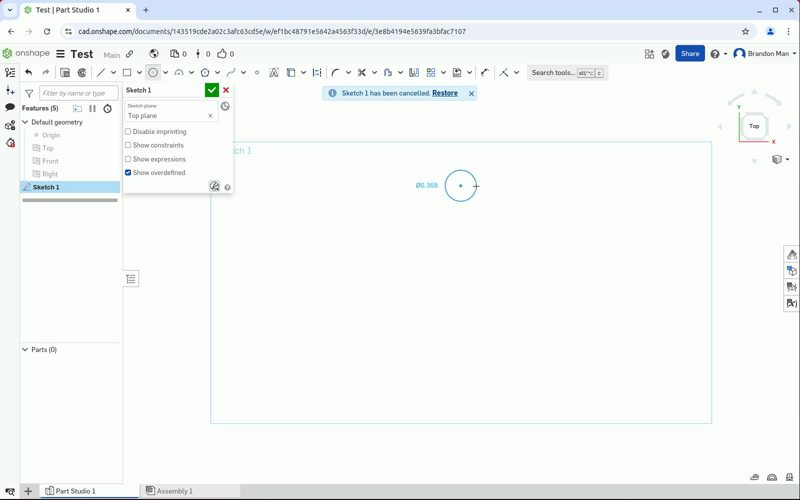
click(476, 185)
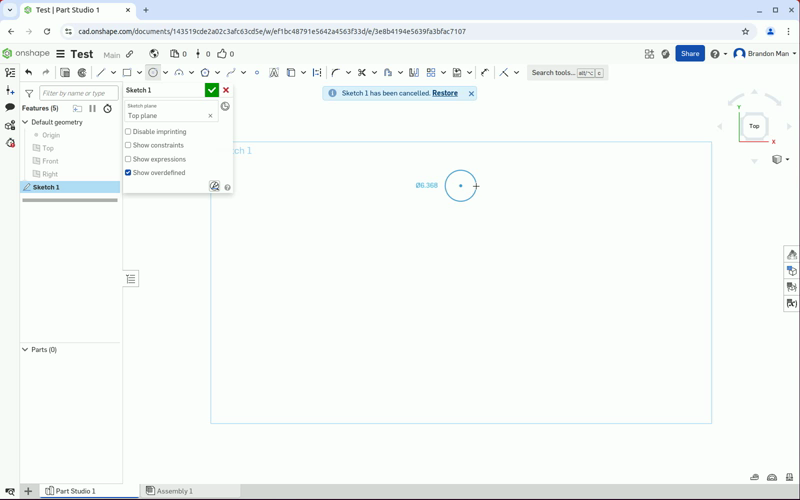
key(esc)
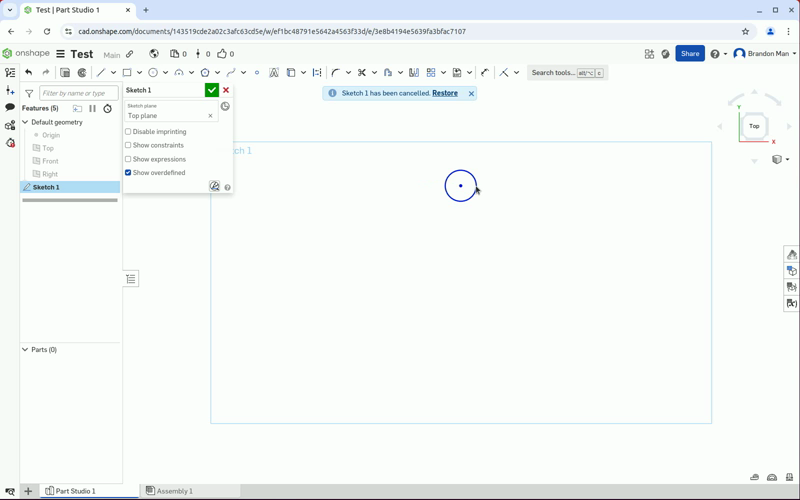
mouse_move(449, 178)
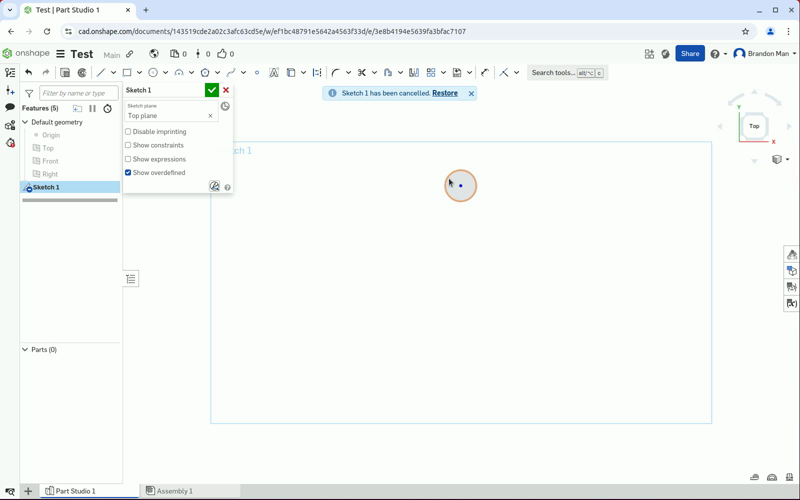
scroll(6)
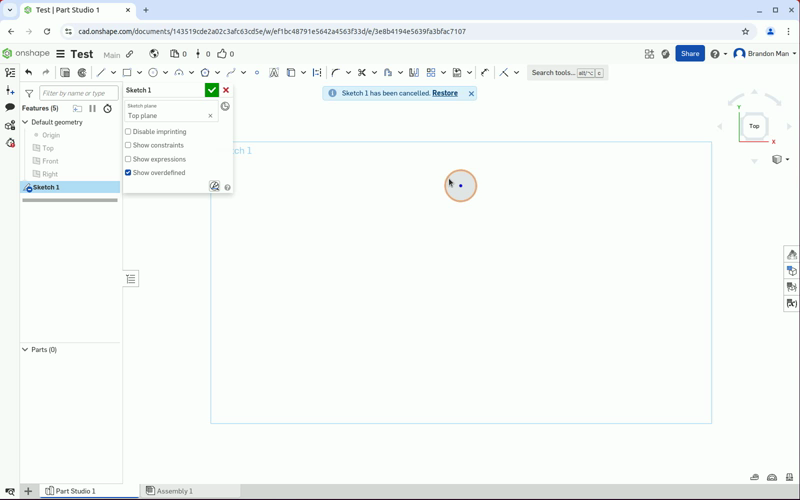
scroll(6)
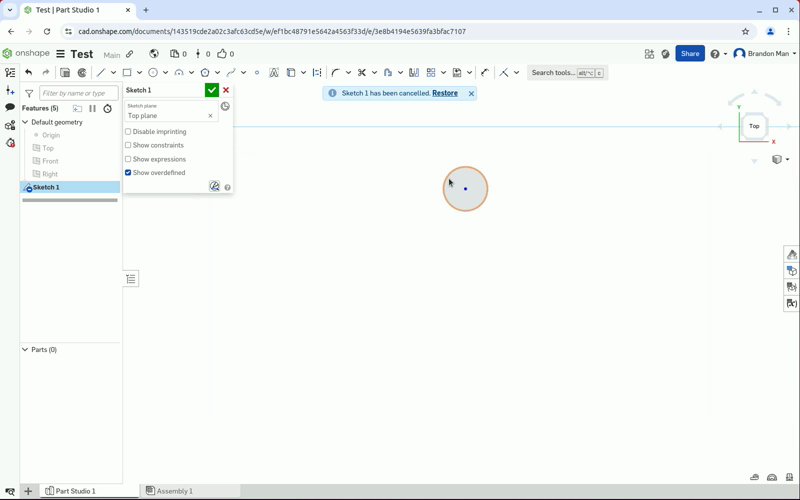
scroll(6)
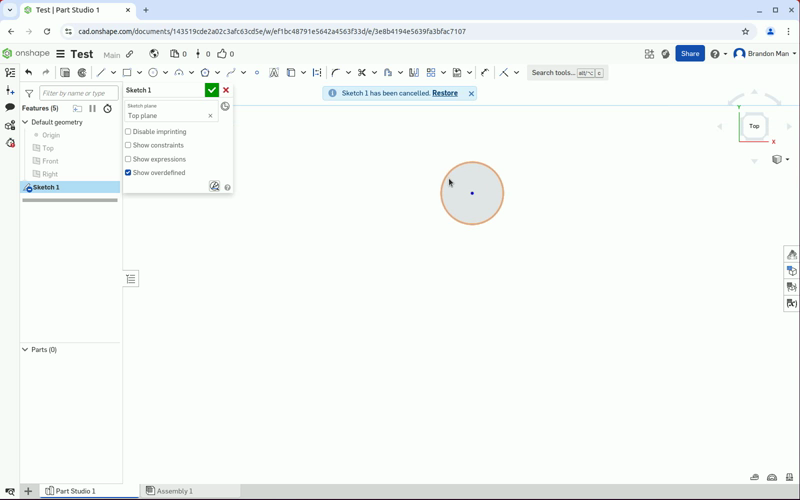
scroll(6)
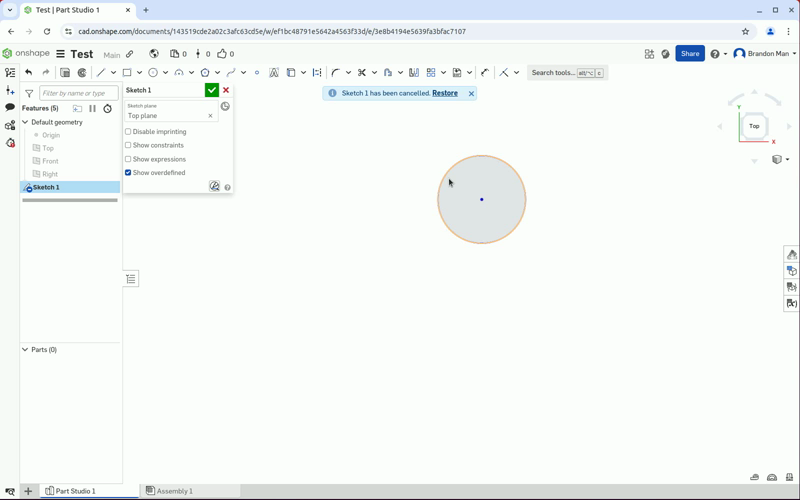
scroll(6)
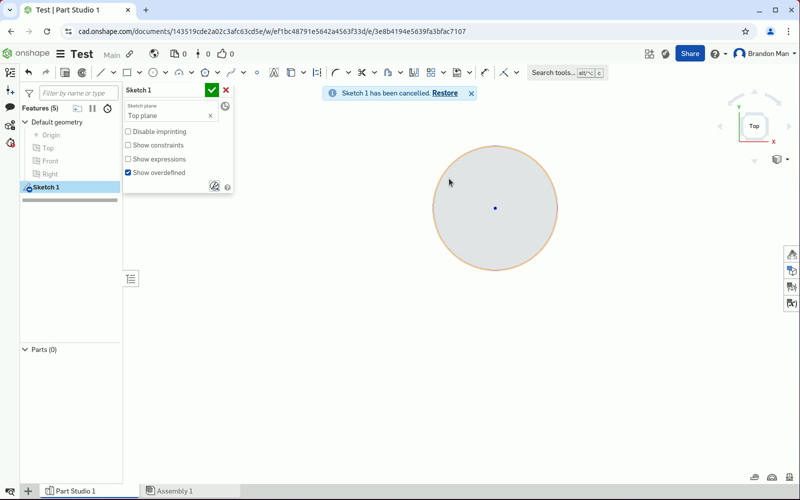
scroll(6)
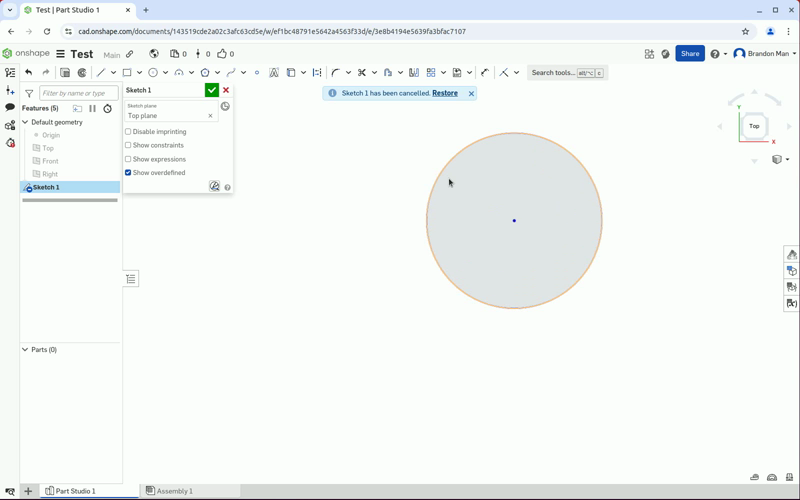
scroll(6)
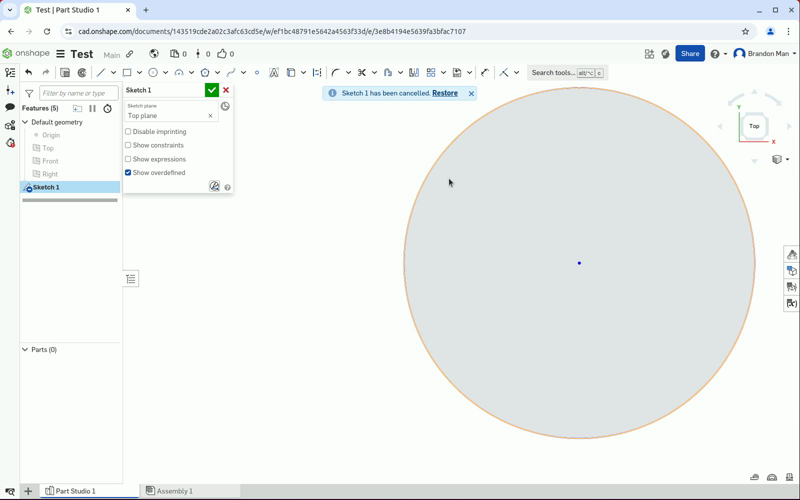
click(449, 178)
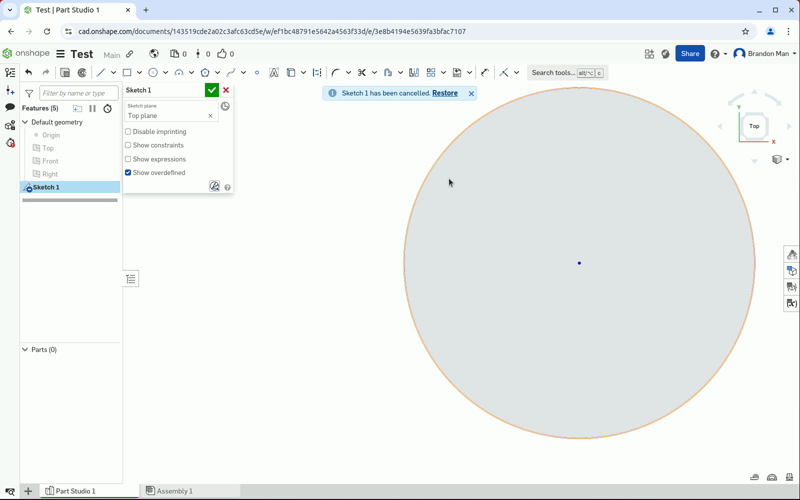
scroll(-6)
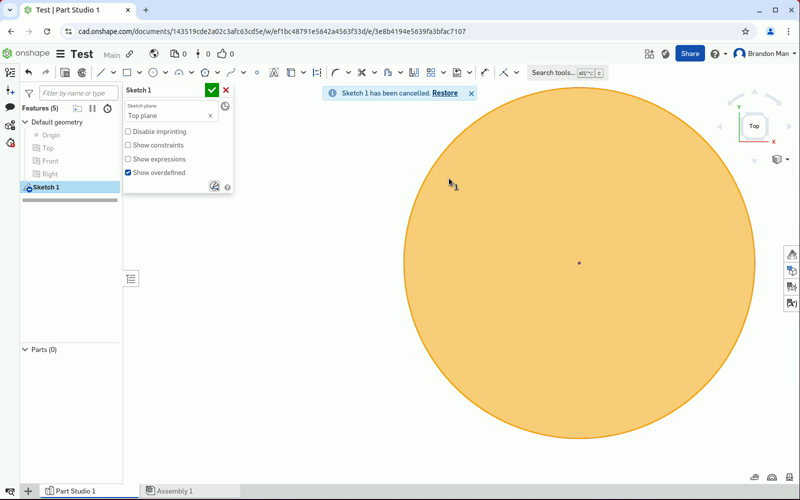
scroll(-6)
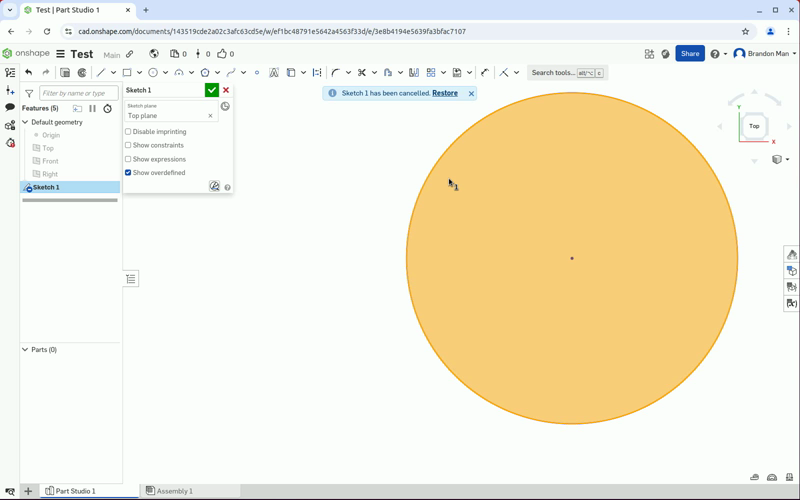
scroll(-6)
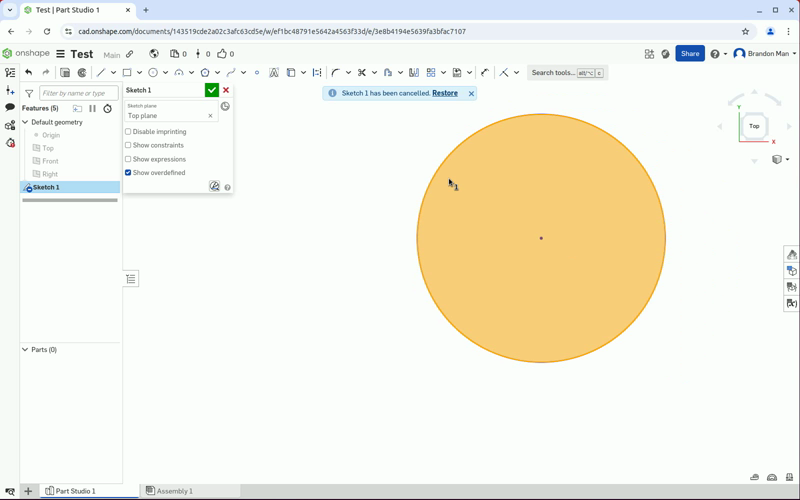
scroll(-6)
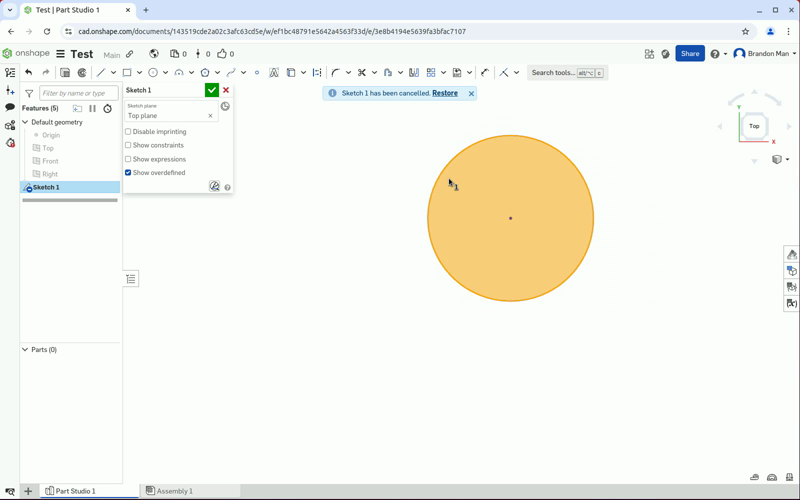
scroll(-6)
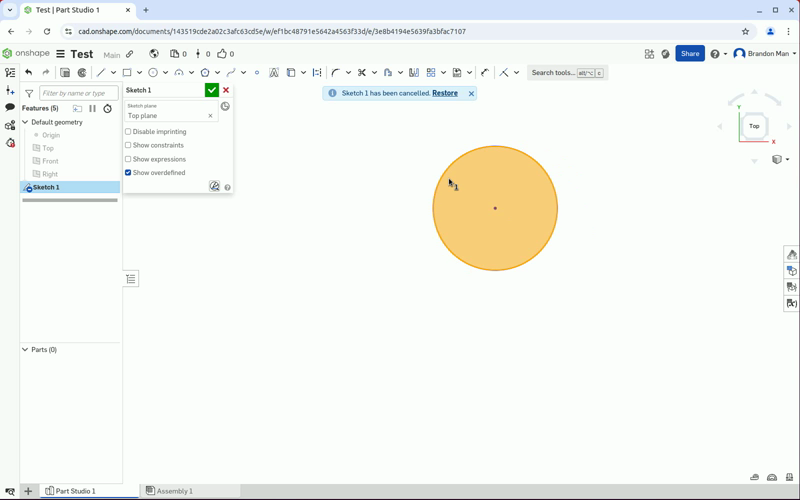
scroll(-6)
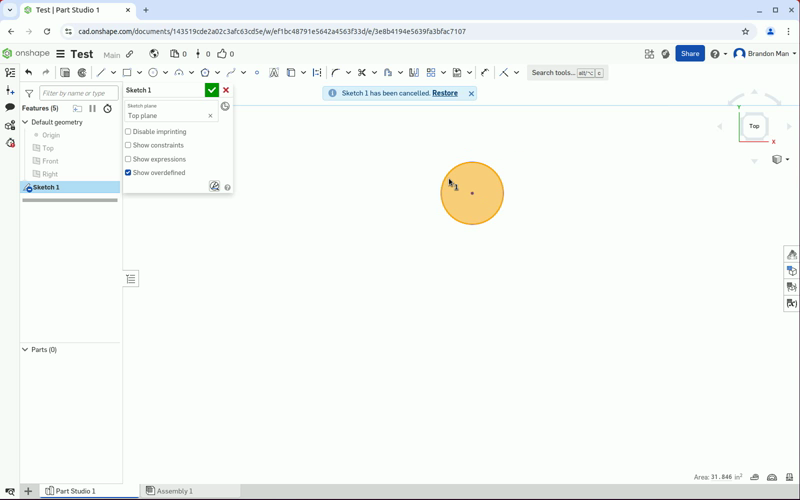
scroll(-6)
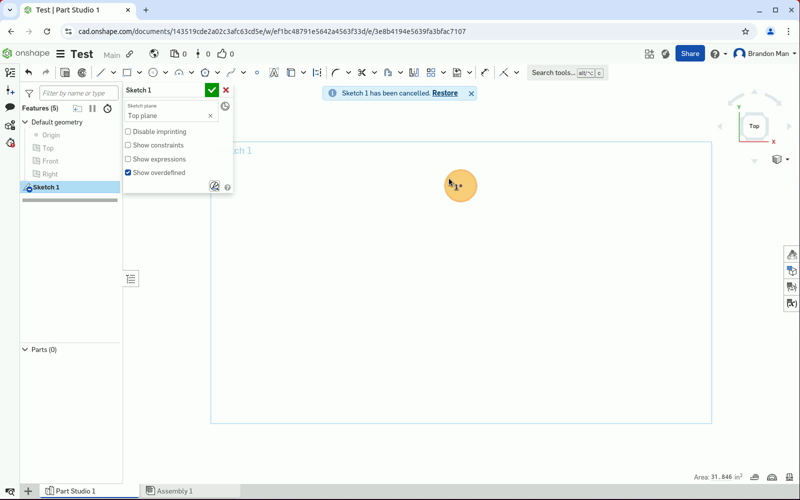
mouse_move(73, 352)
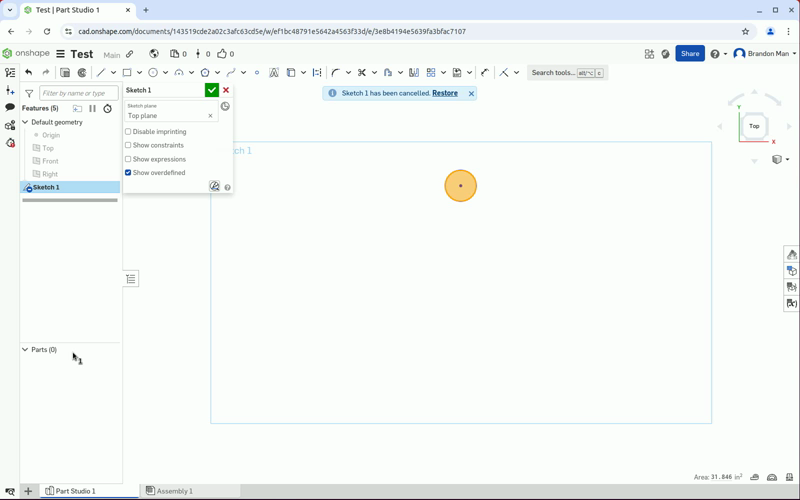
key(shift+y)
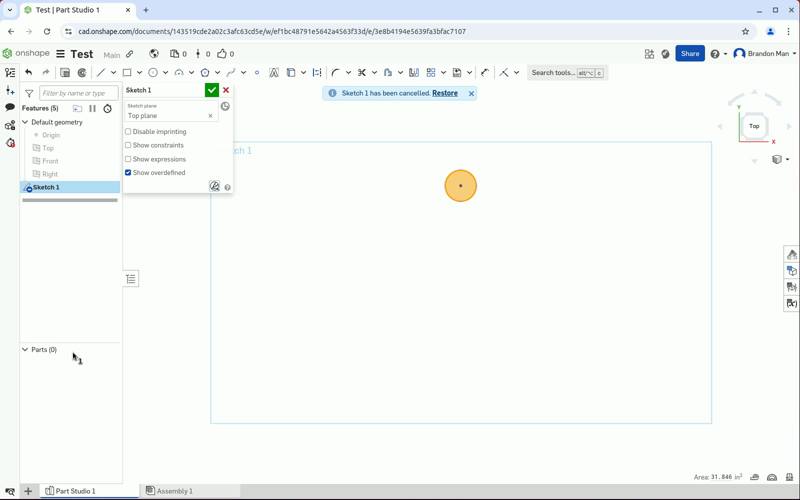
key(shift+e)
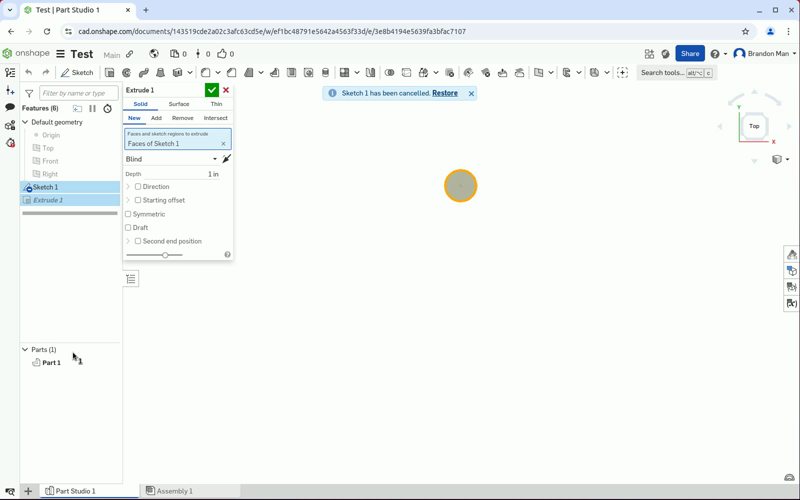
mouse_move(143, 106)
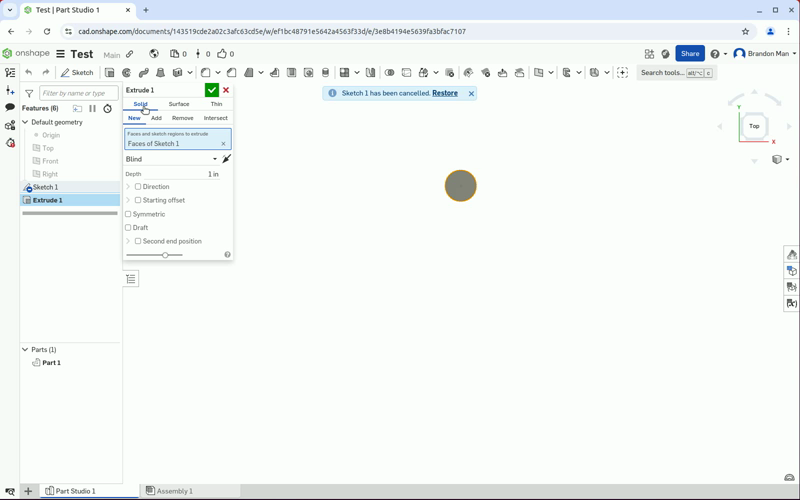
click(143, 106)
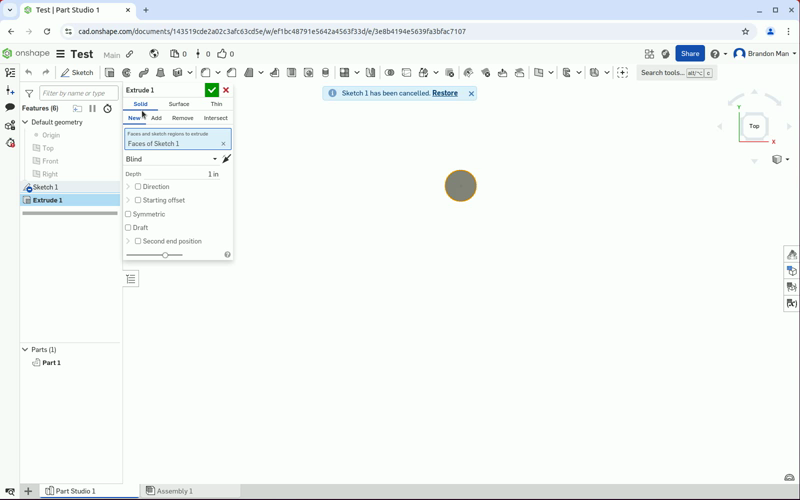
mouse_move(137, 120)
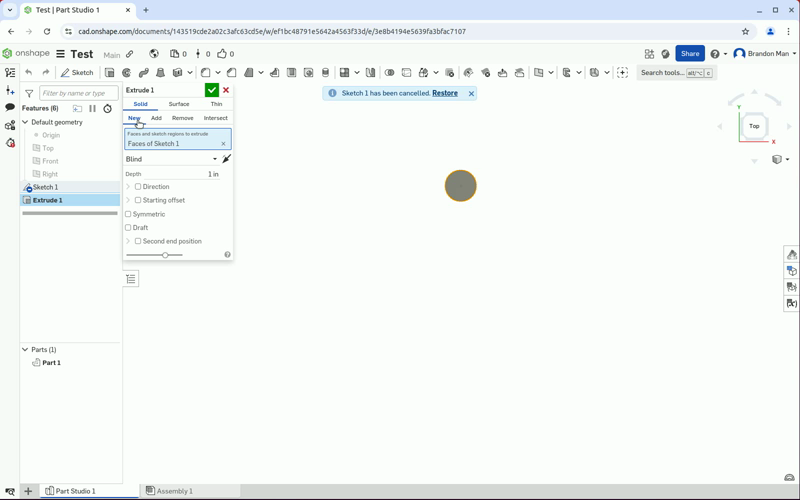
click(137, 120)
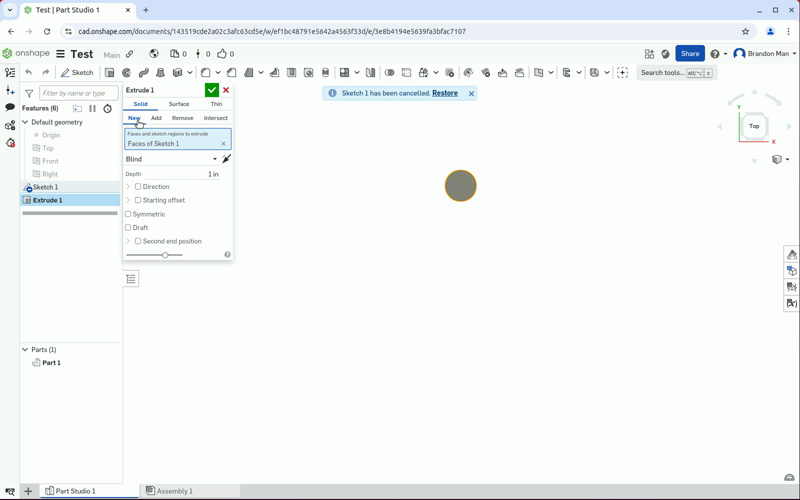
key(tab, 4)
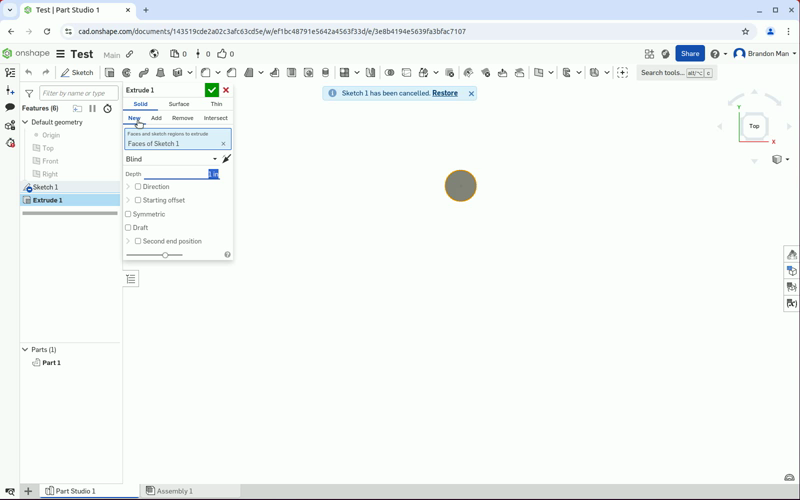
text(-0.722)
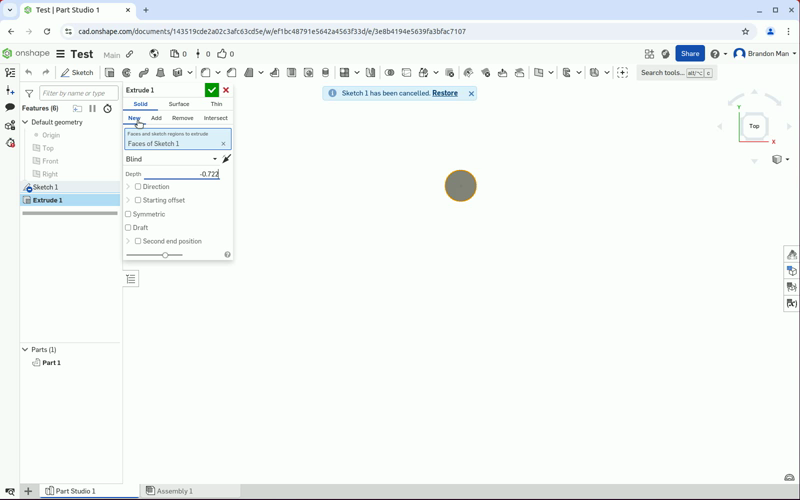
key(enter)
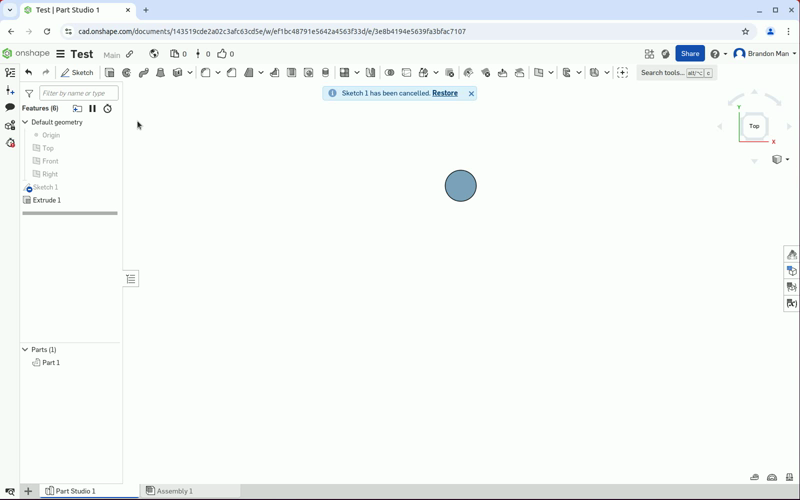
key(shift+h)
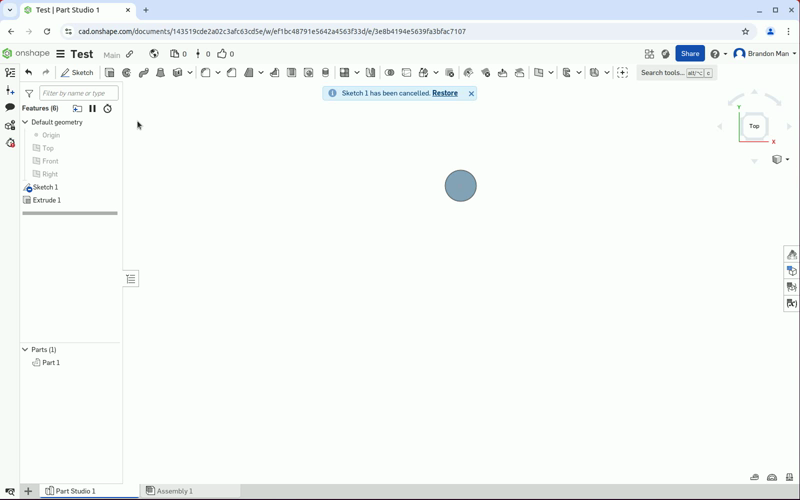
key(shift+h)
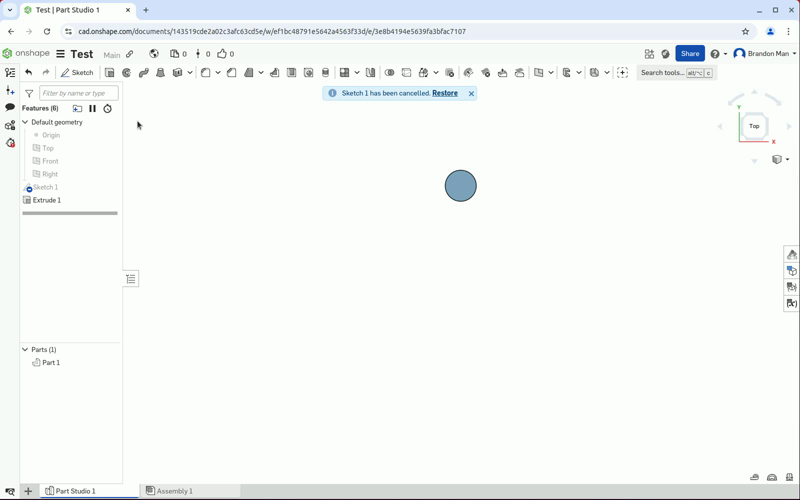
mouse_move(73, 189)
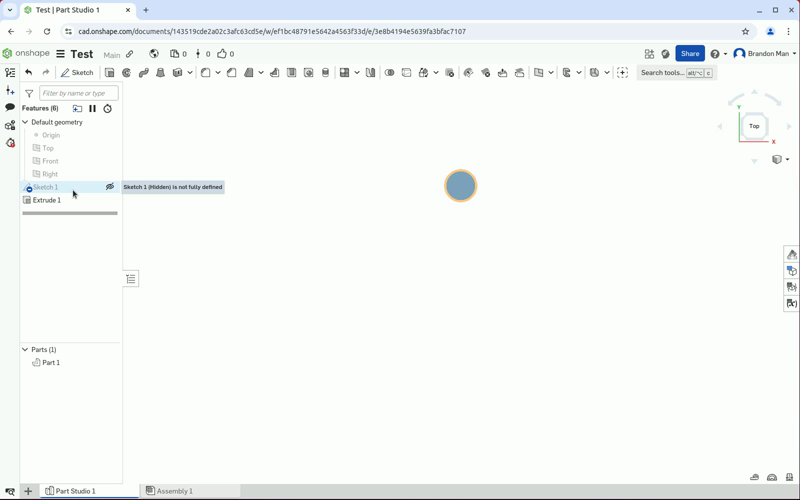
click(73, 189)
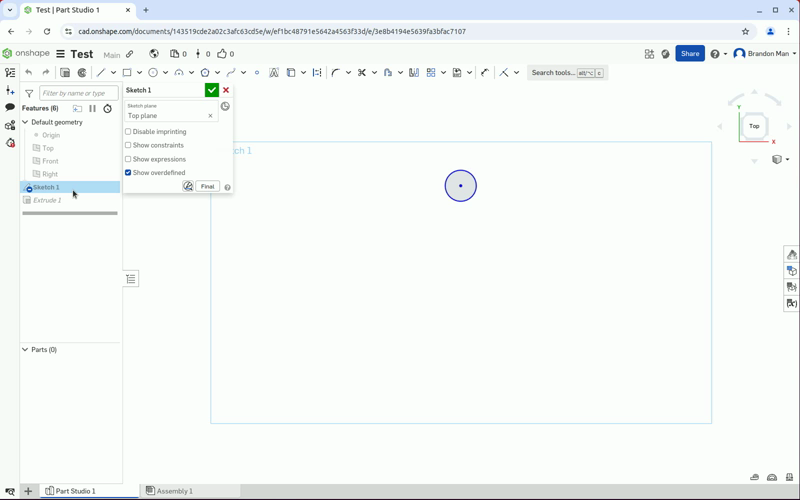
mouse_move(229, 92)
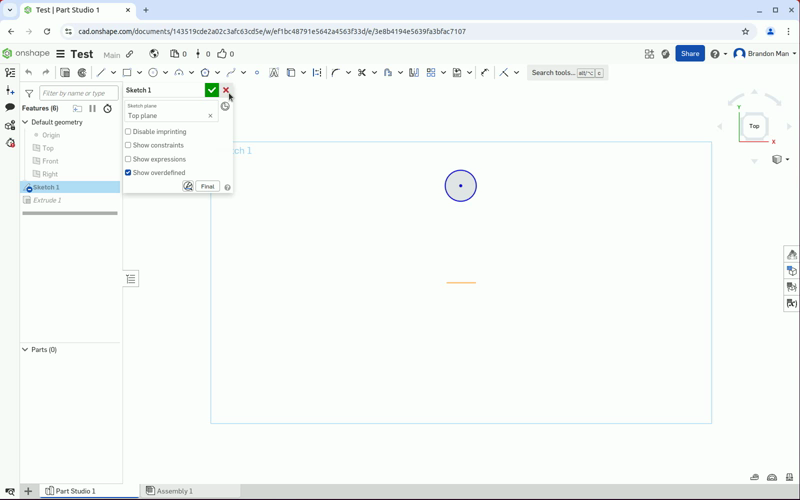
click(229, 92)
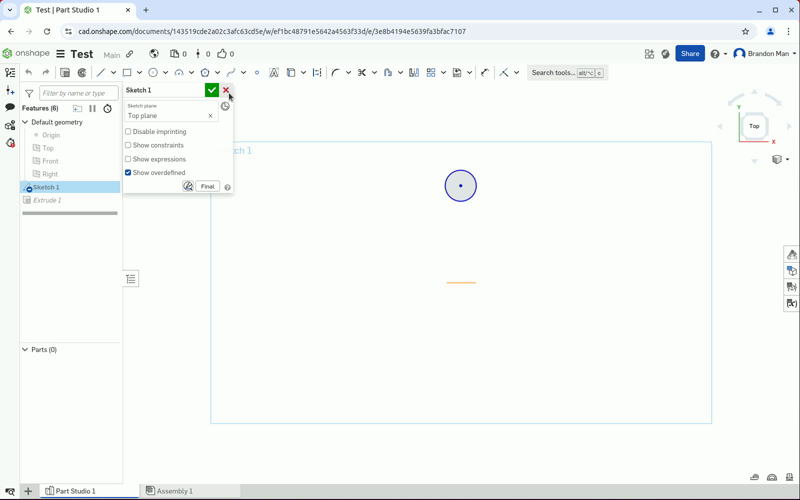
key(shift+s)
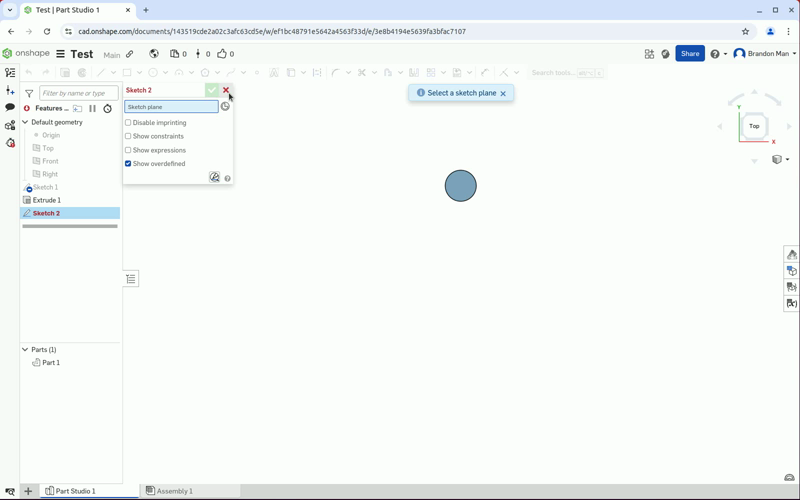
mouse_move(73, 150)
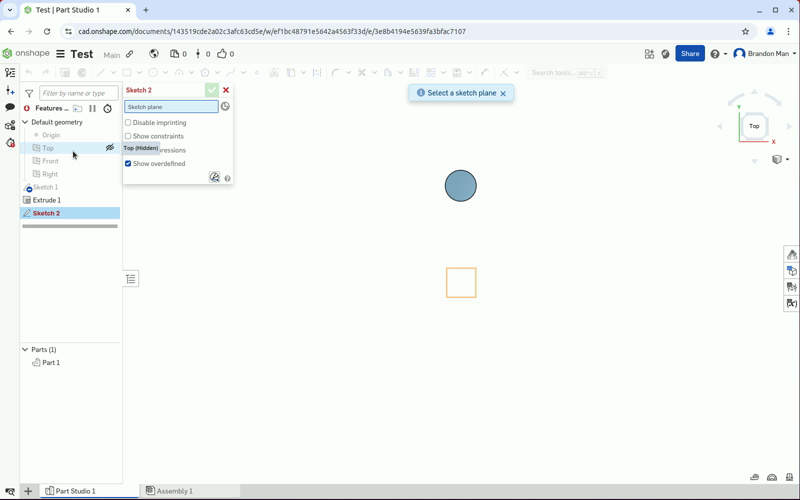
click(73, 150)
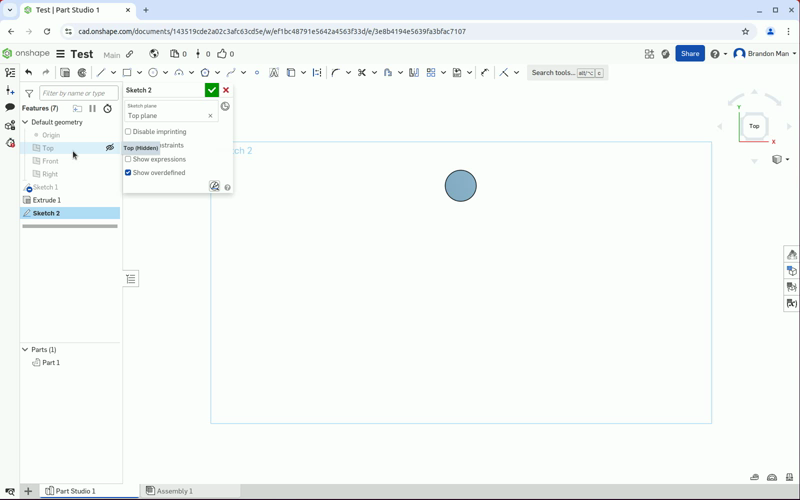
mouse_move(73, 352)
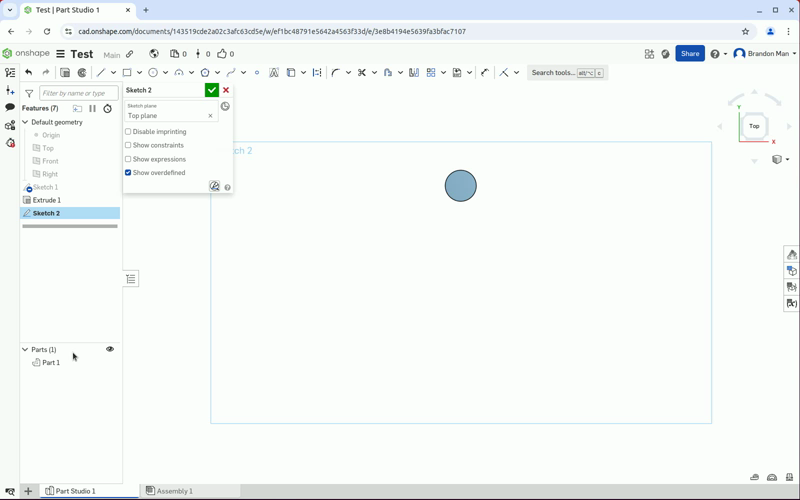
key(y)
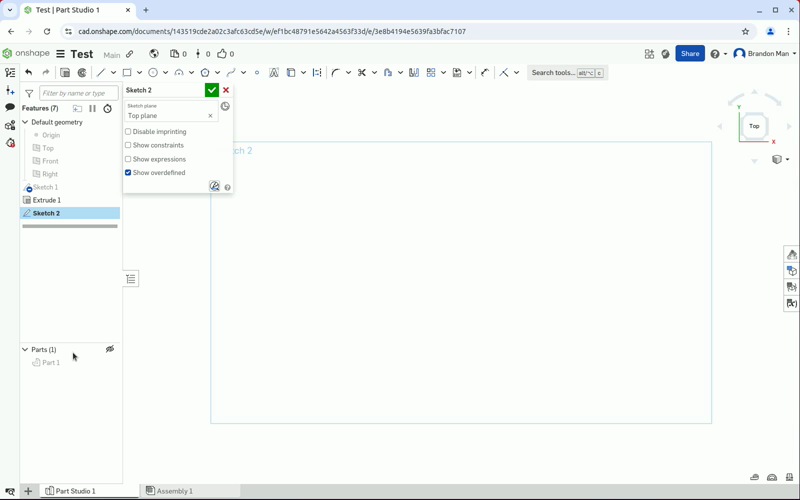
key(c)
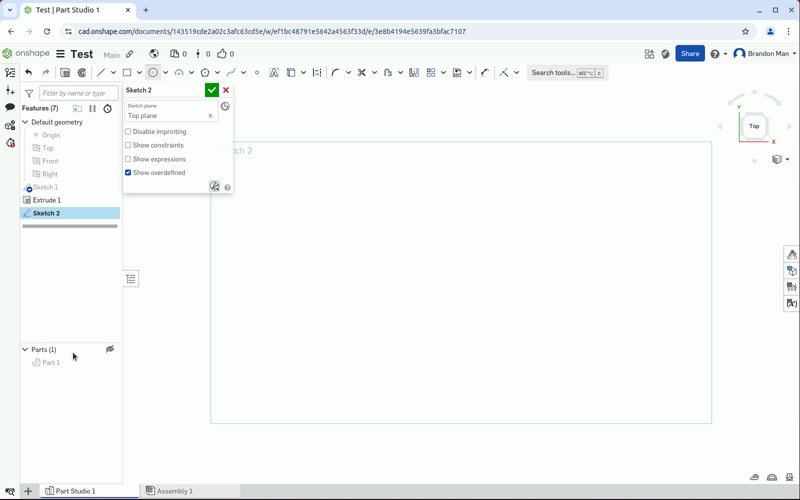
key_down(shift)
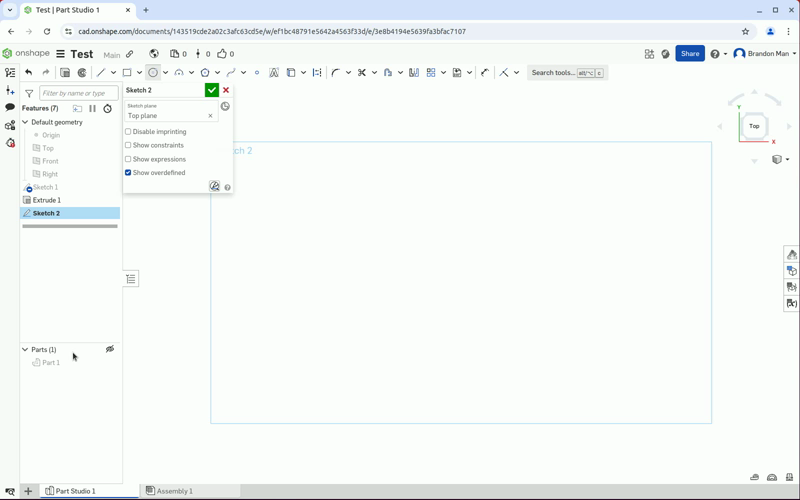
mouse_move(376, 332)
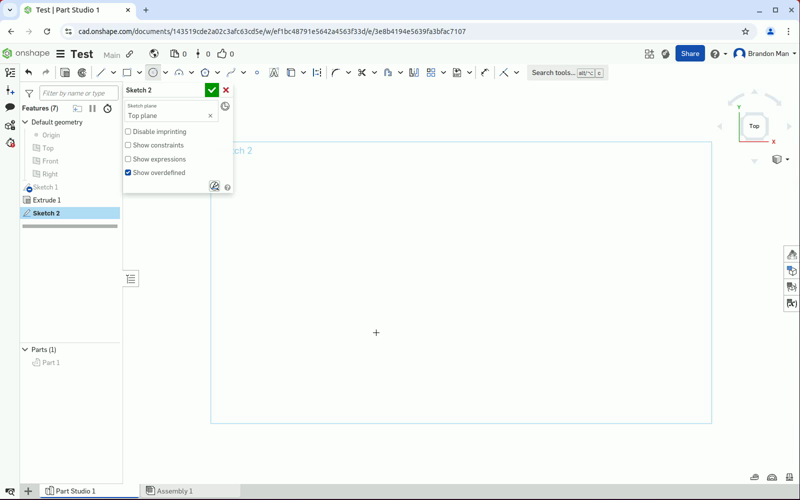
click(376, 332)
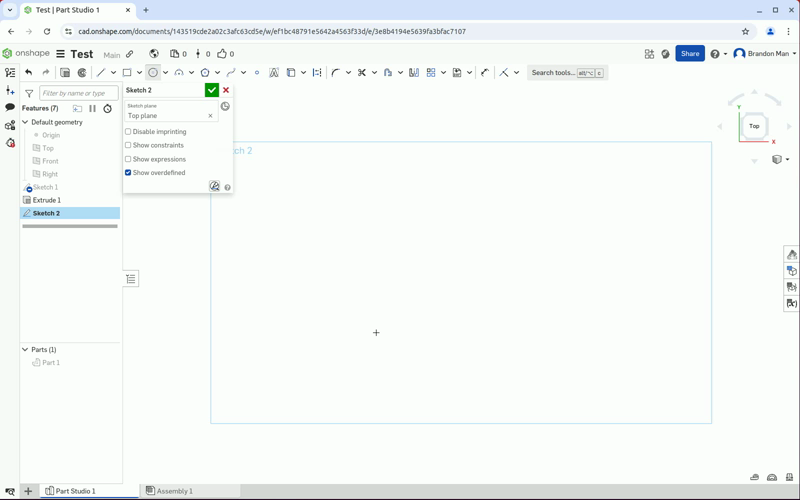
key_up(shift)
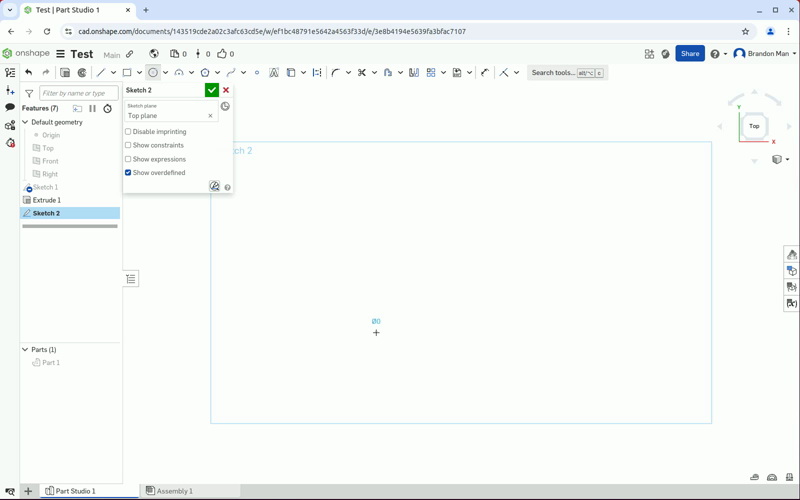
mouse_move(391, 332)
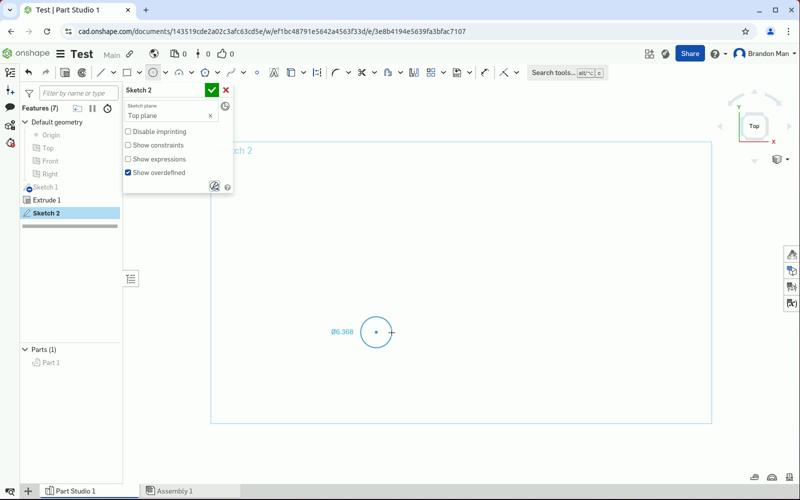
click(391, 332)
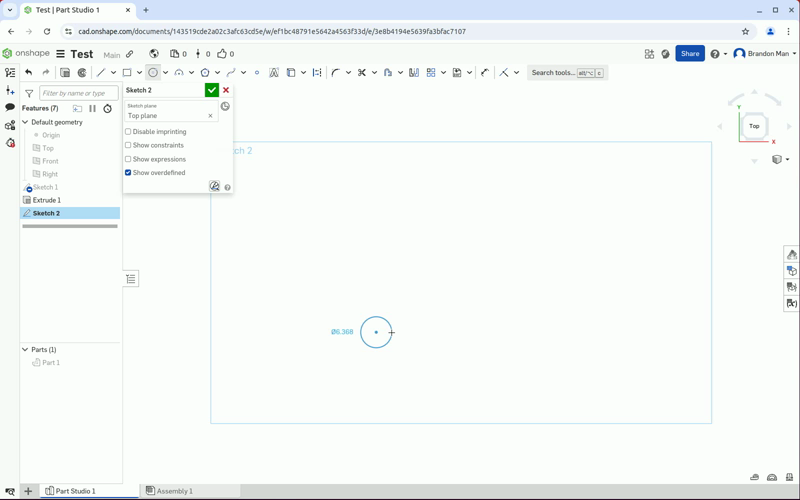
key(esc)
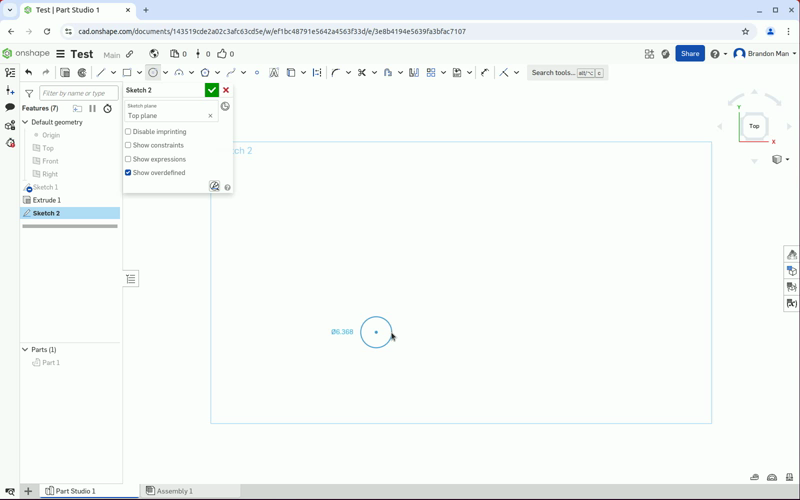
mouse_move(370, 331)
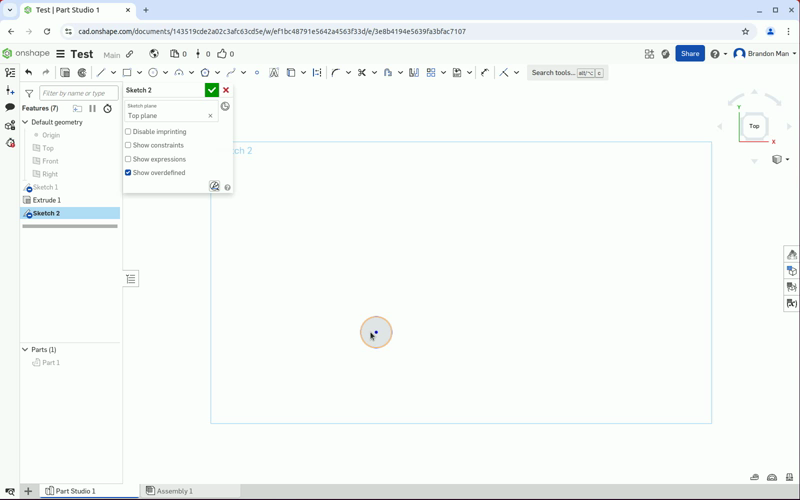
scroll(6)
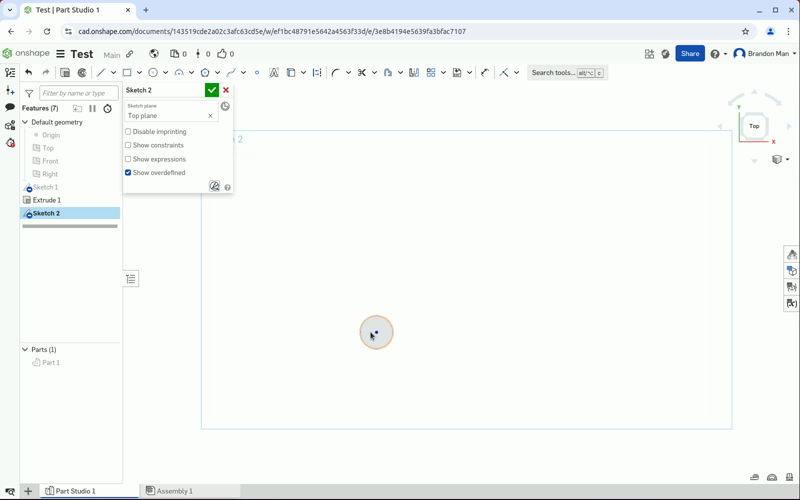
scroll(6)
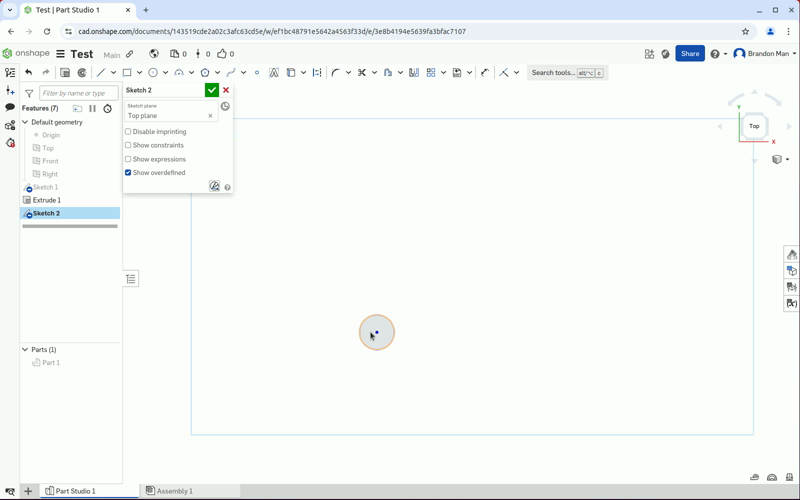
scroll(6)
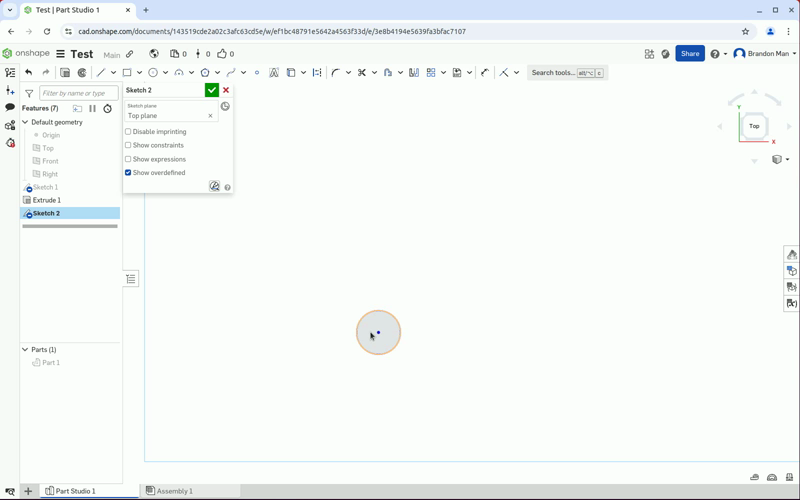
scroll(6)
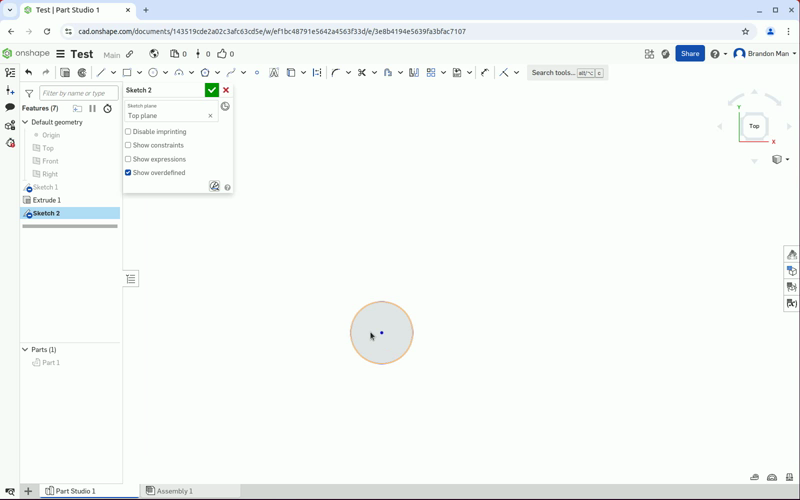
scroll(6)
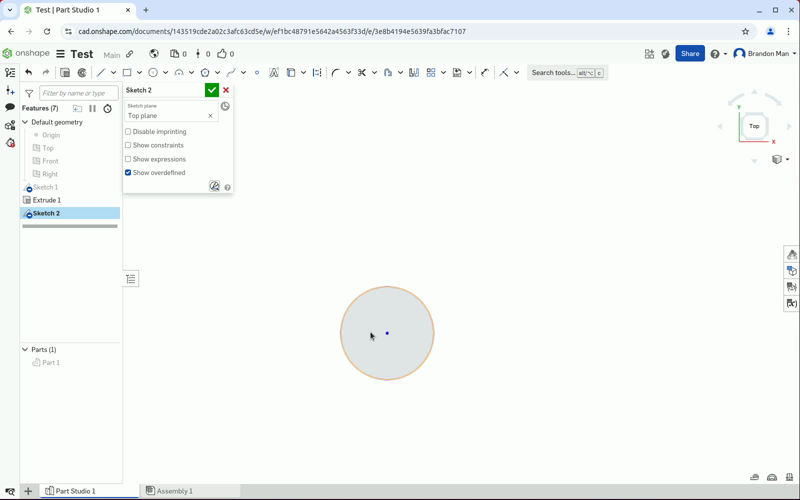
scroll(6)
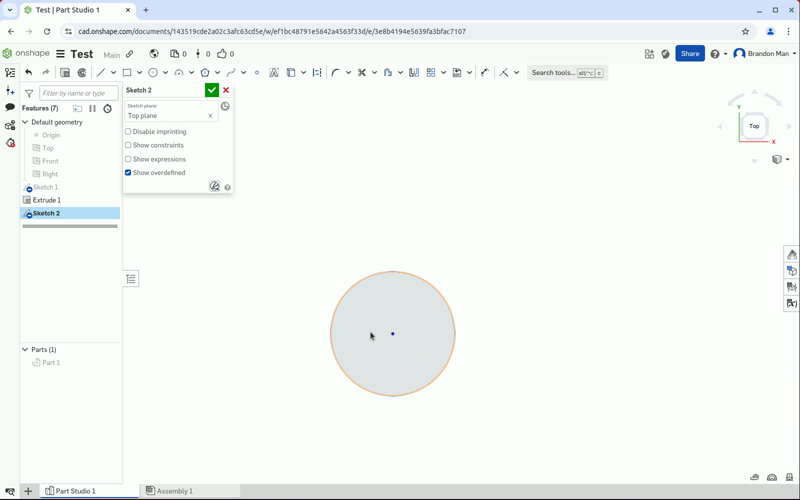
scroll(6)
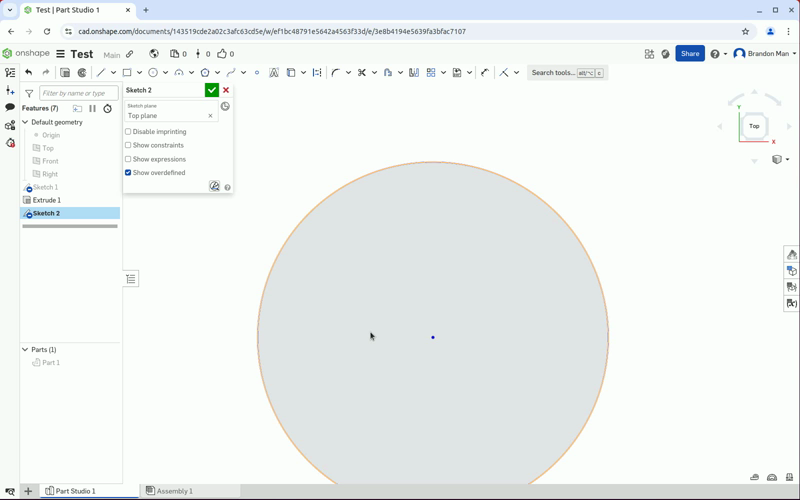
click(370, 331)
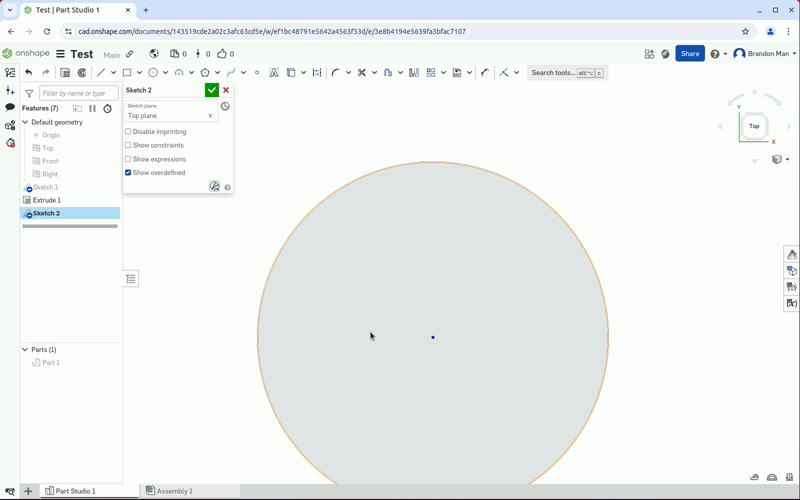
scroll(-6)
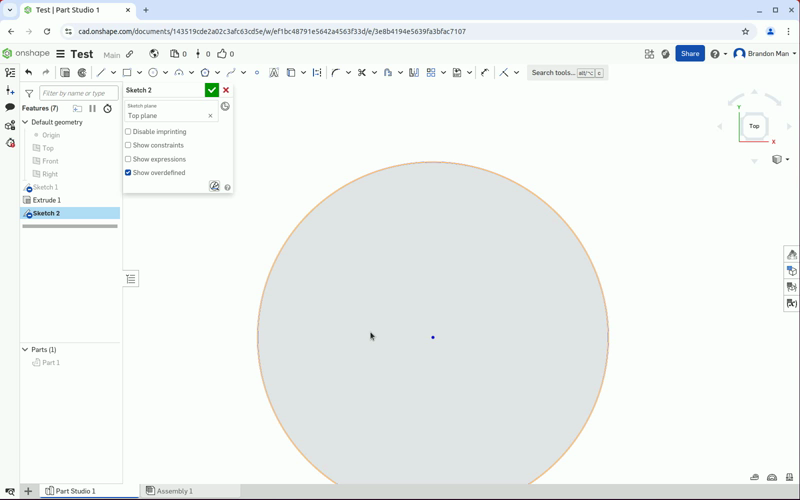
scroll(-6)
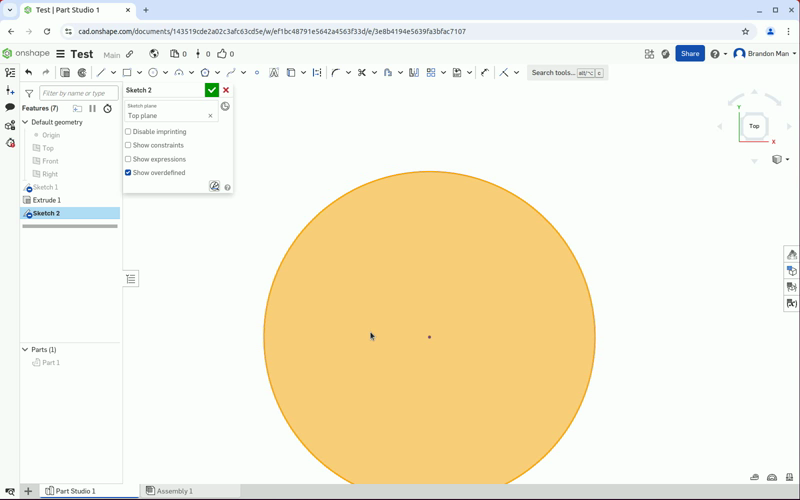
scroll(-6)
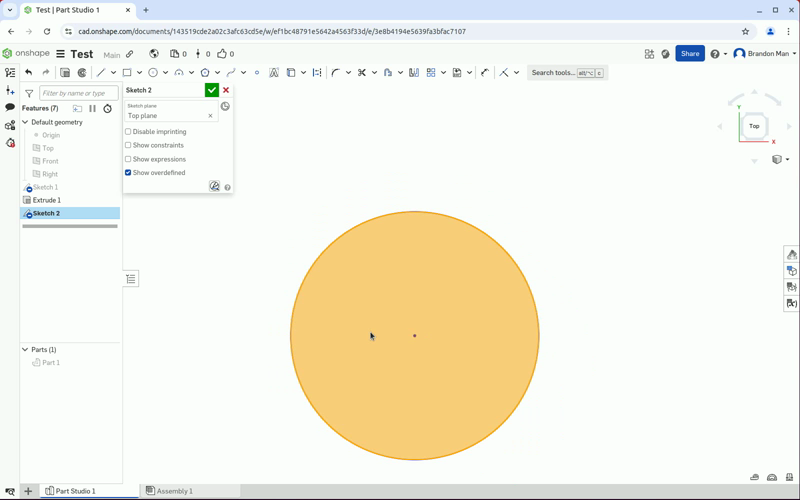
scroll(-6)
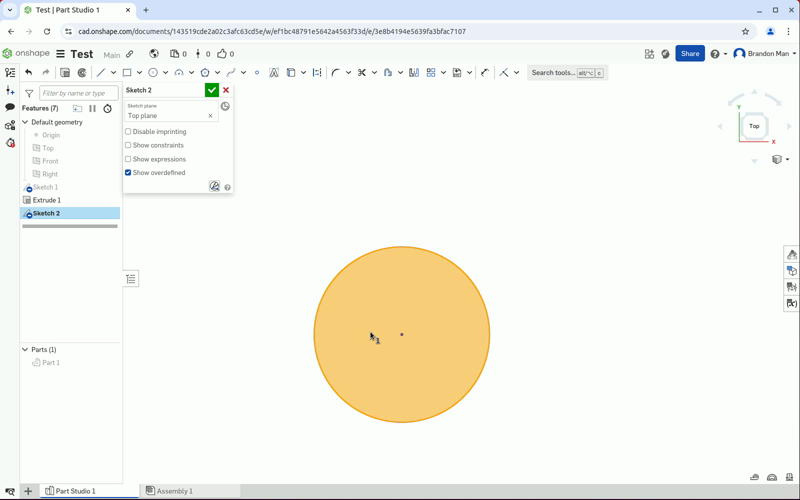
scroll(-6)
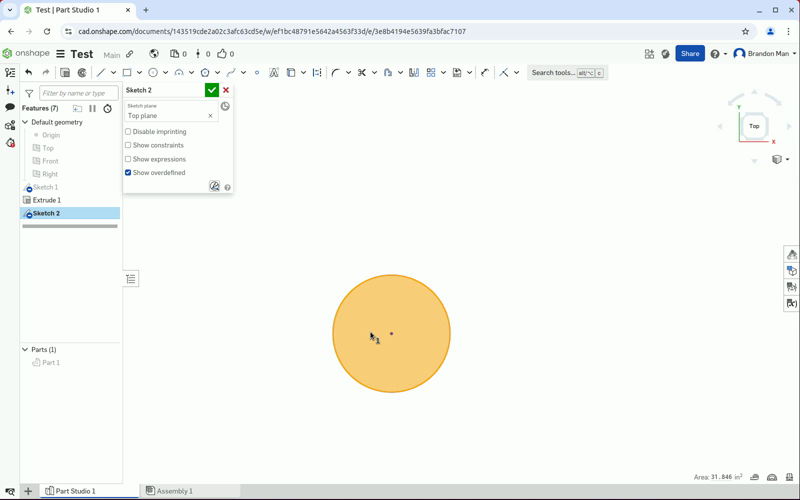
scroll(-6)
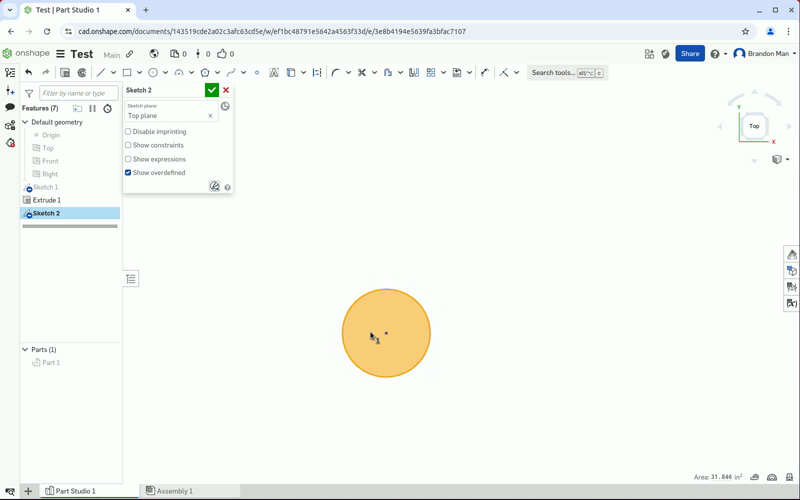
scroll(-6)
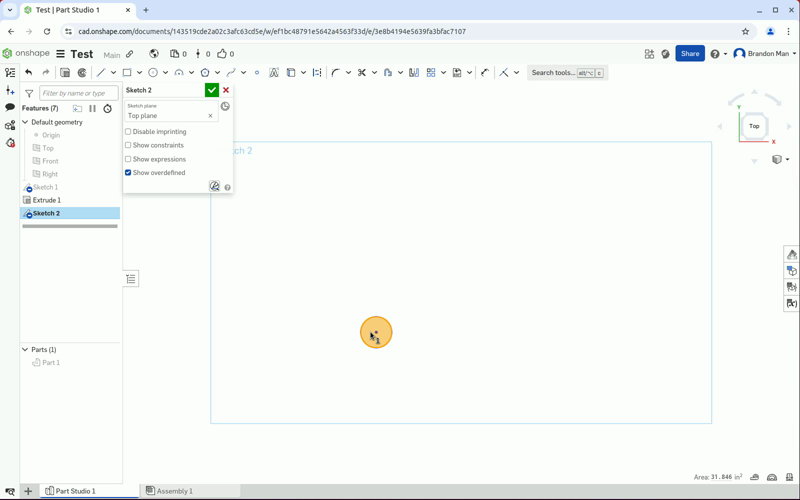
mouse_move(73, 352)
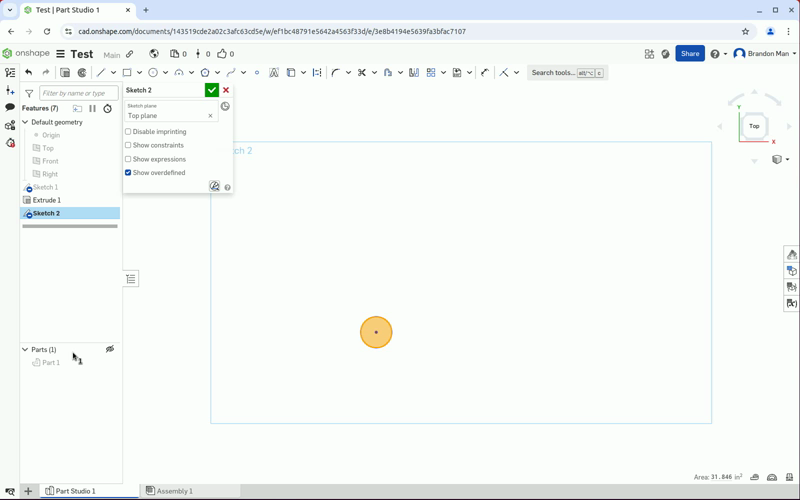
key(shift+y)
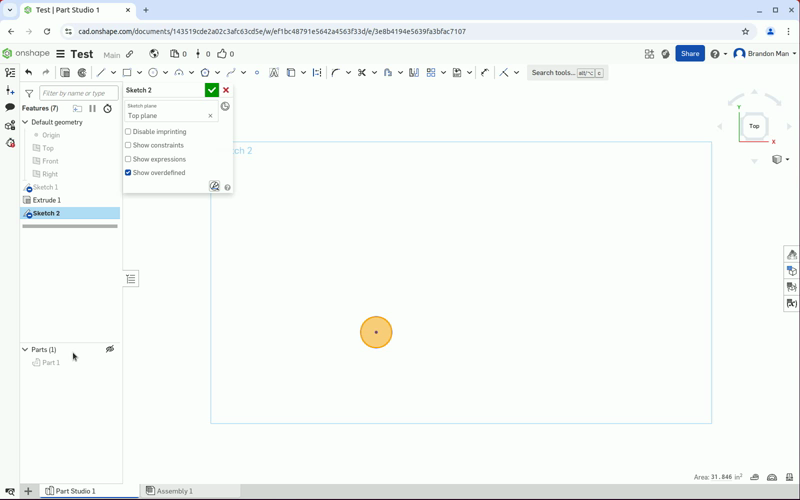
key(shift+e)
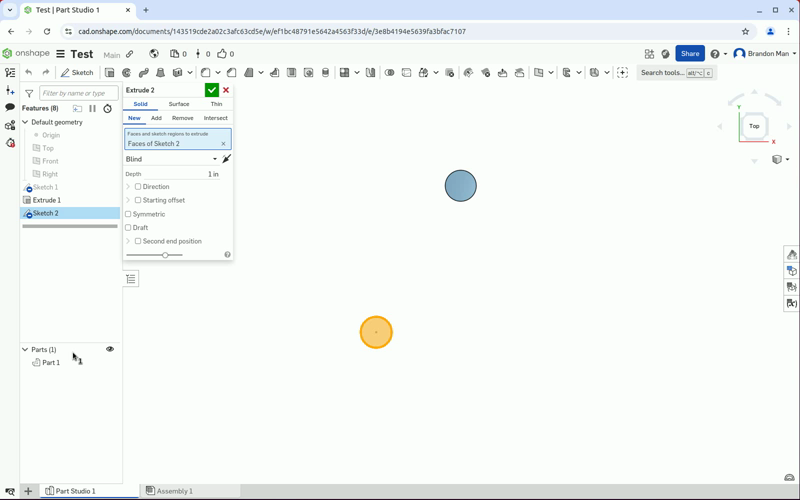
mouse_move(143, 106)
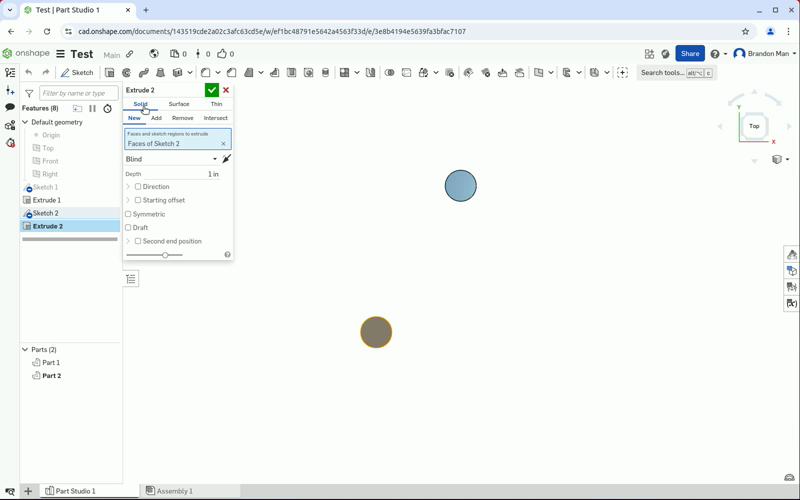
click(143, 106)
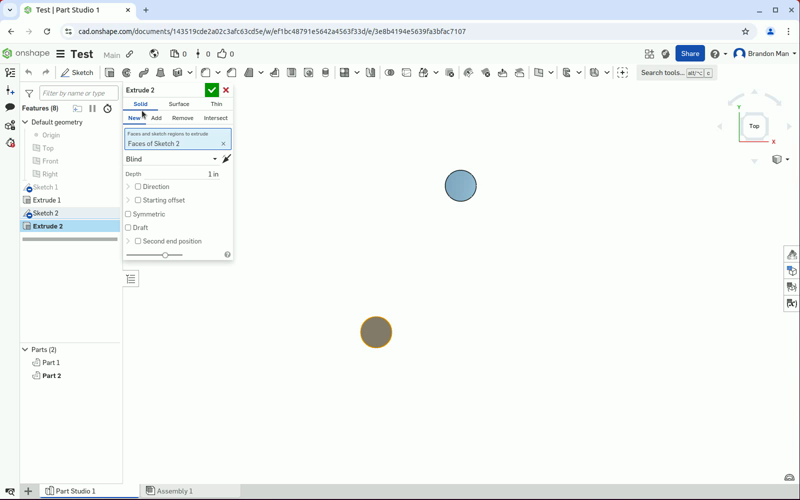
mouse_move(137, 120)
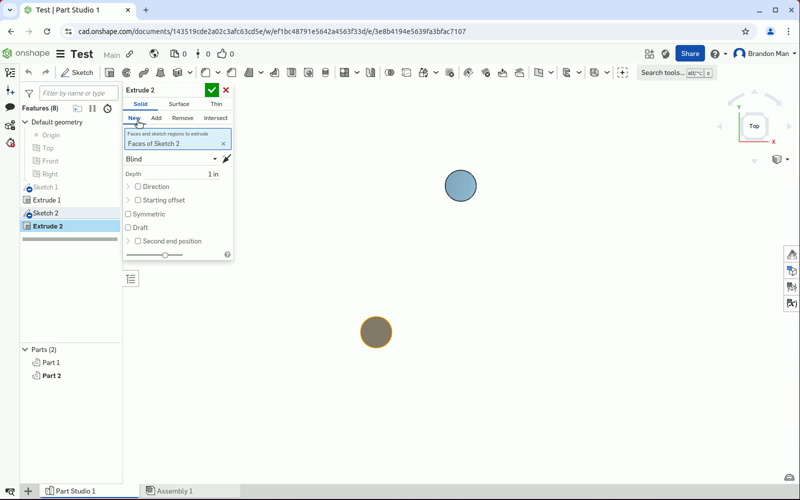
click(137, 120)
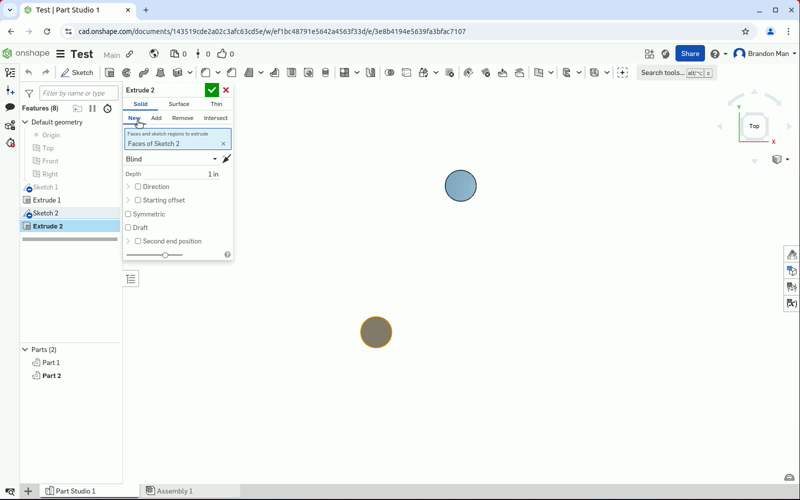
key(tab, 4)
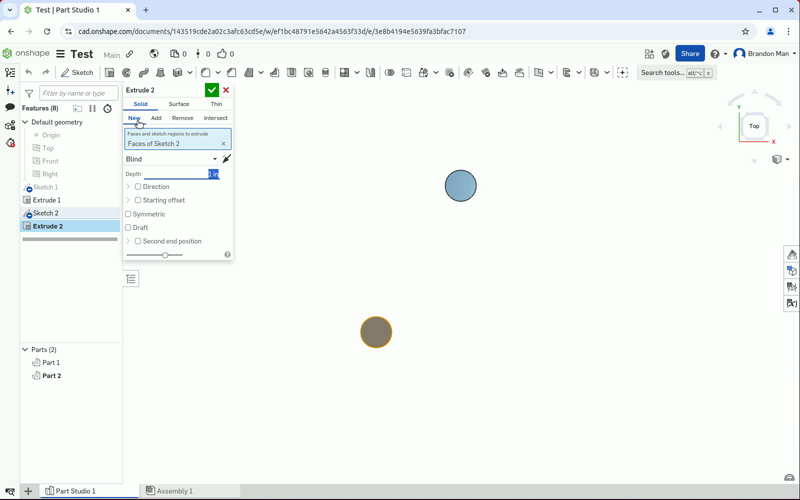
text(-0.722)
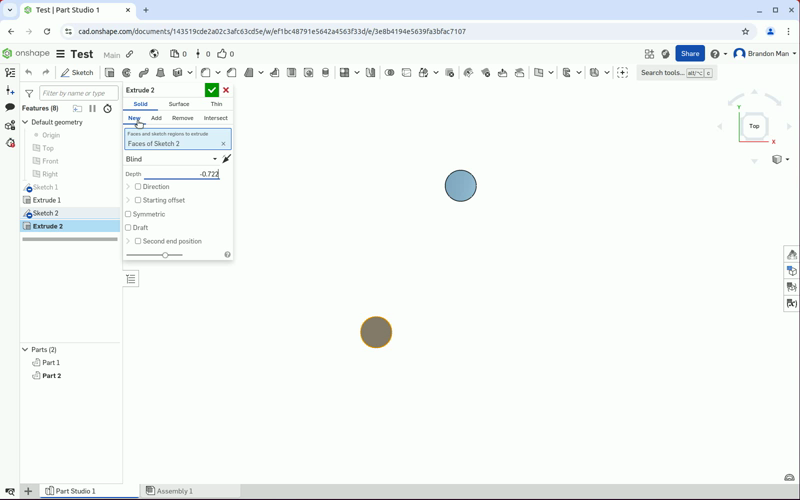
key(enter)
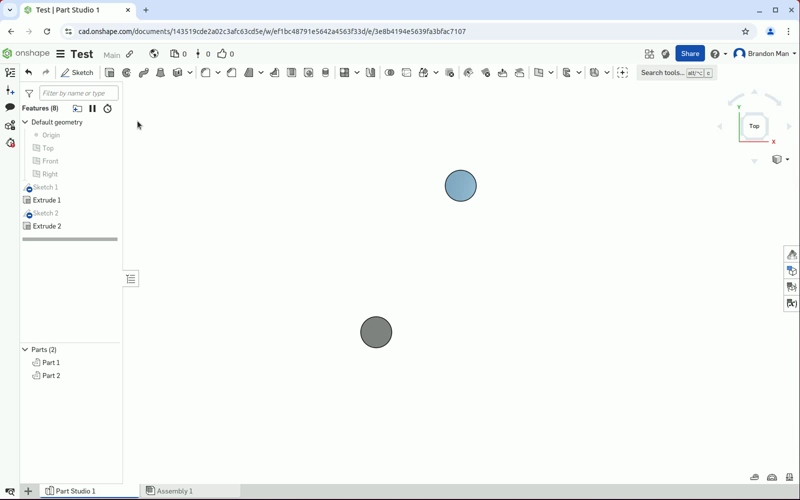
key(shift+h)
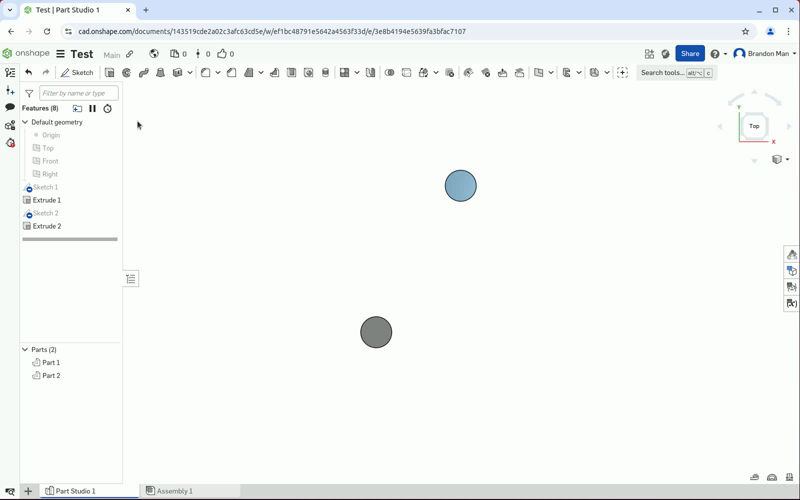
key(shift+h)
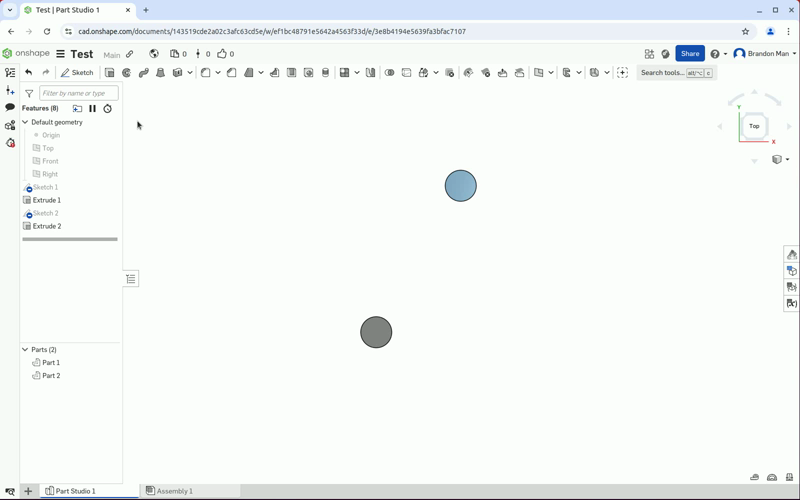
mouse_move(73, 189)
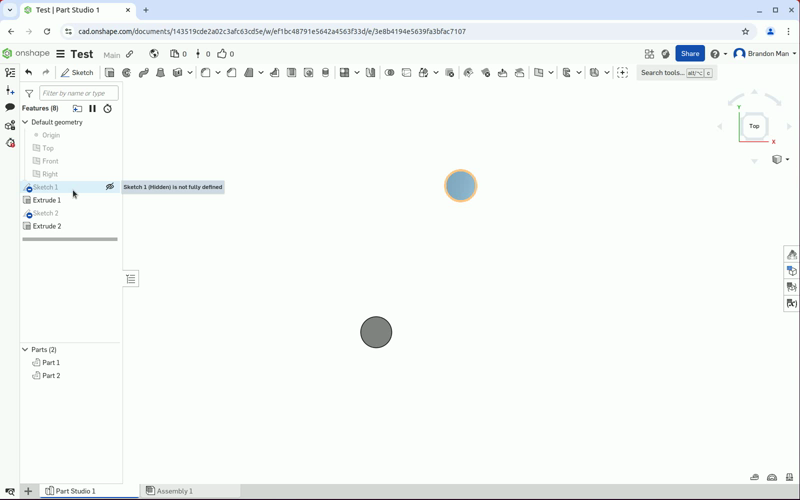
click(73, 189)
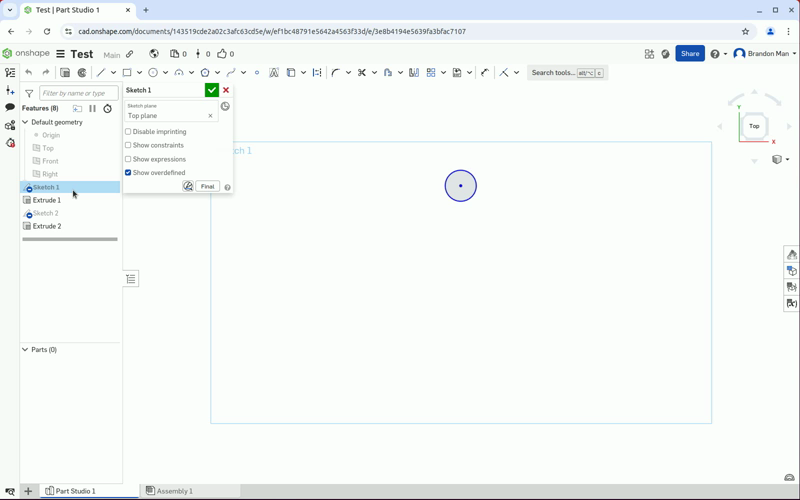
mouse_move(229, 92)
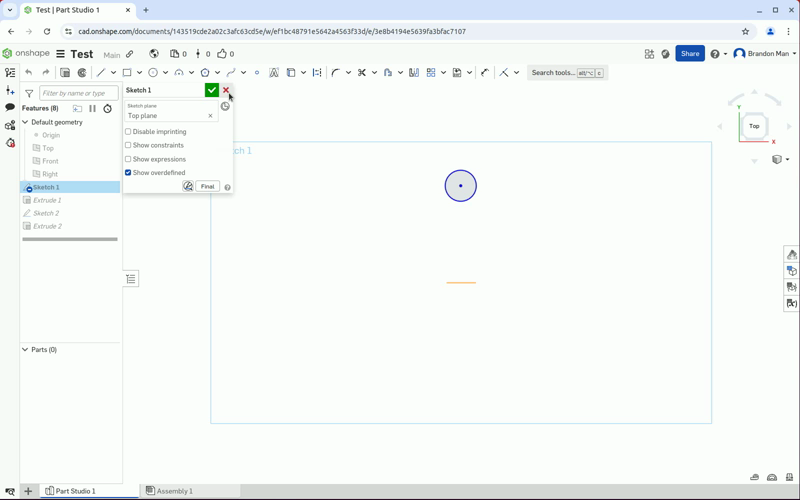
click(229, 92)
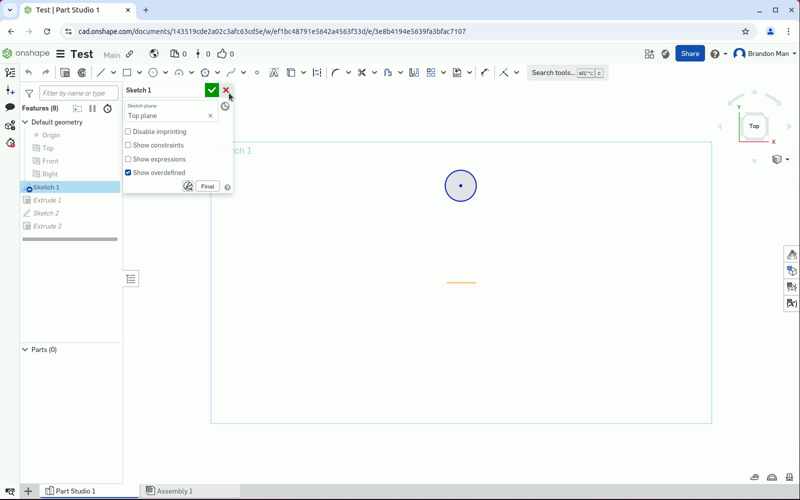
key(shift+s)
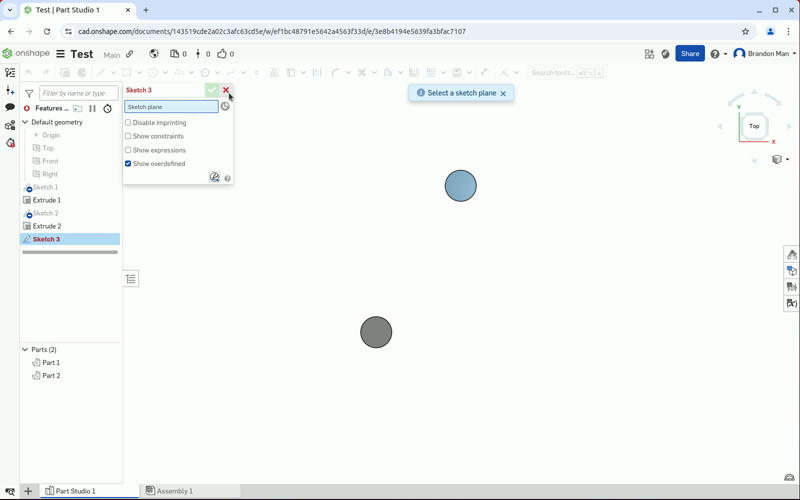
mouse_move(73, 150)
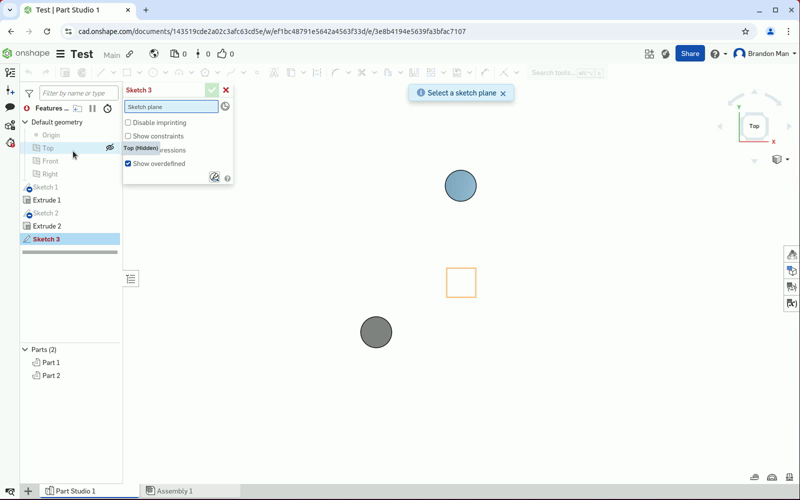
click(73, 150)
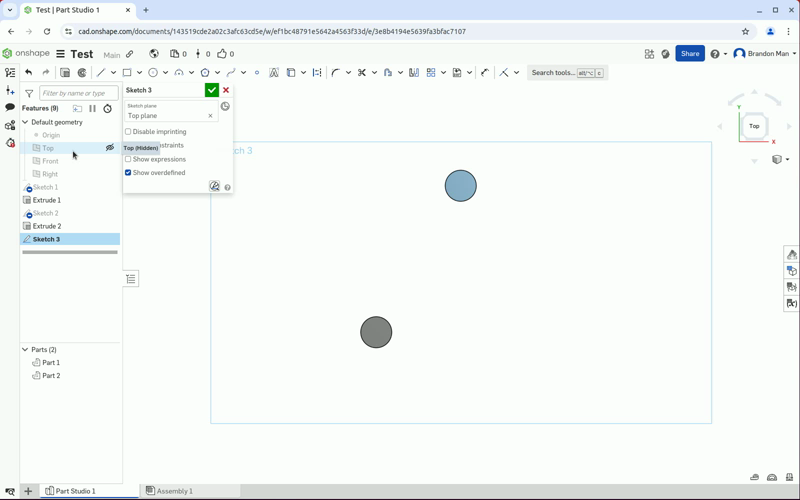
mouse_move(73, 352)
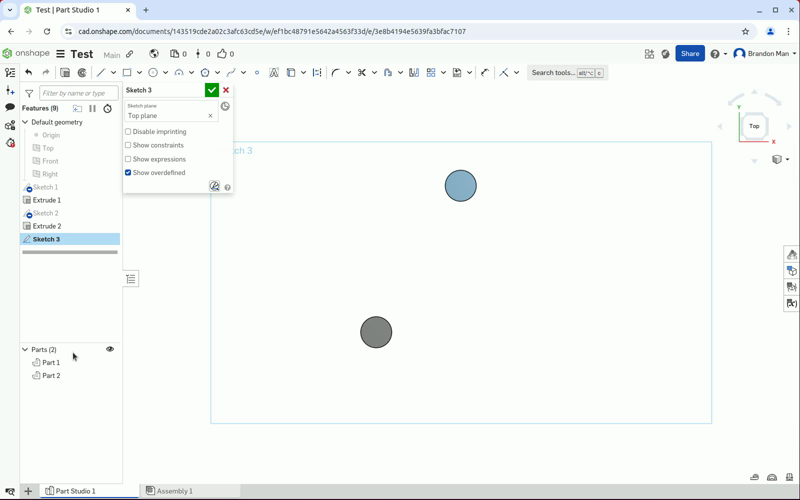
key(y)
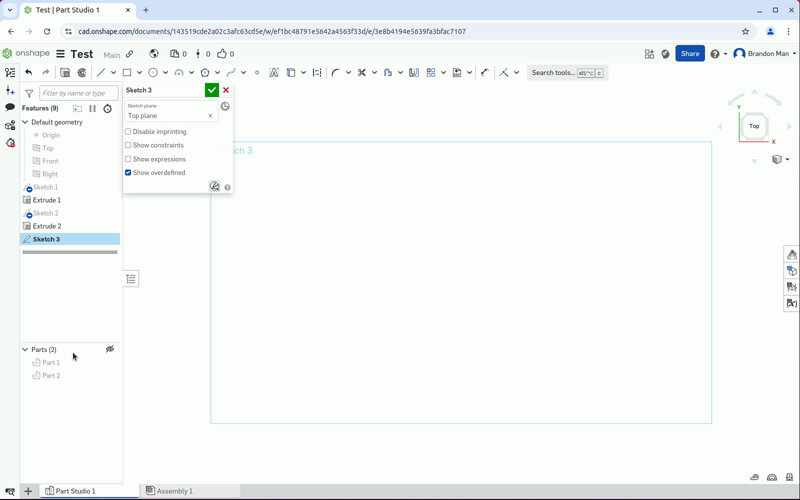
key(c)
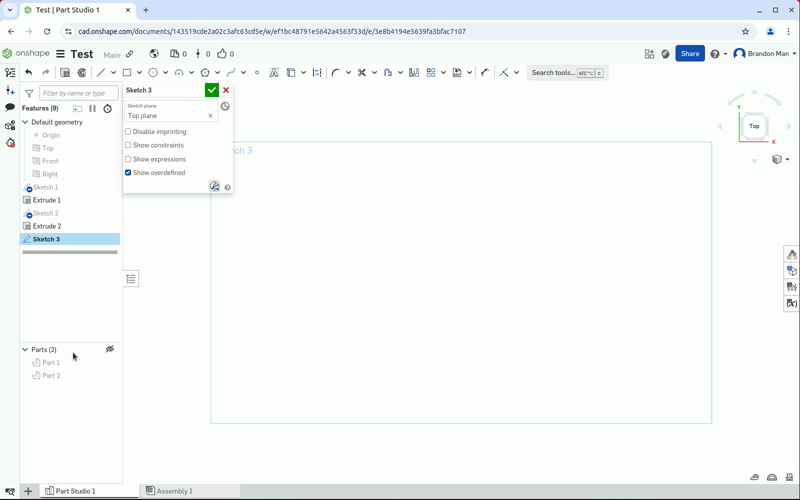
key_down(shift)
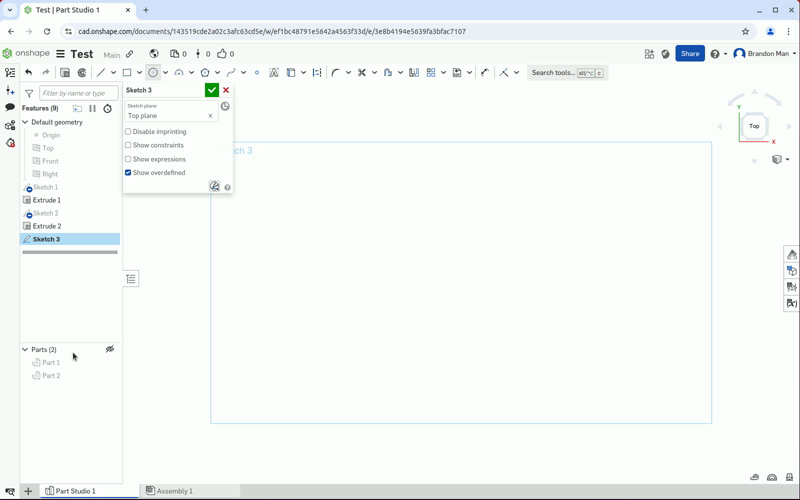
mouse_move(546, 332)
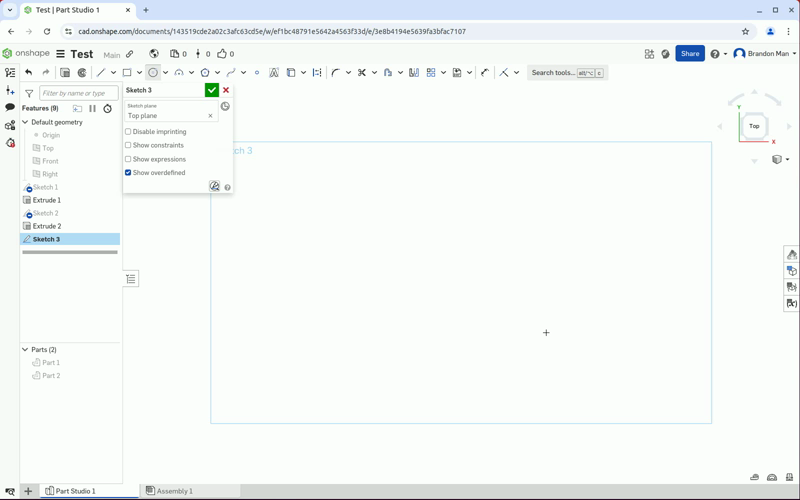
click(546, 332)
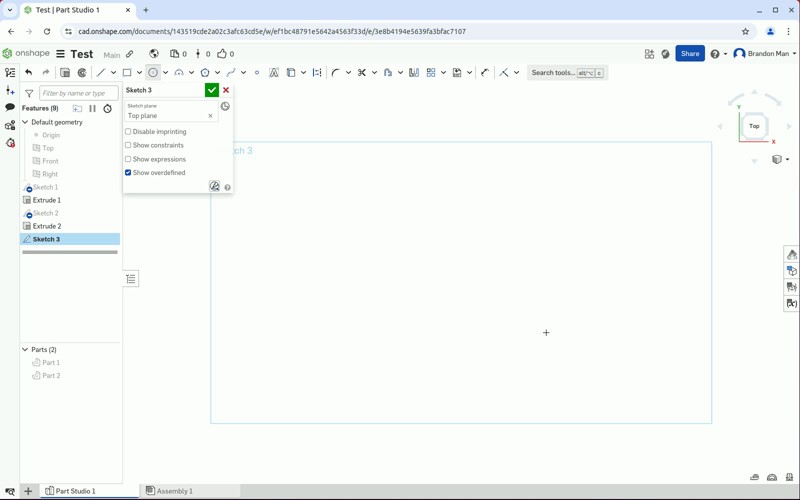
key_up(shift)
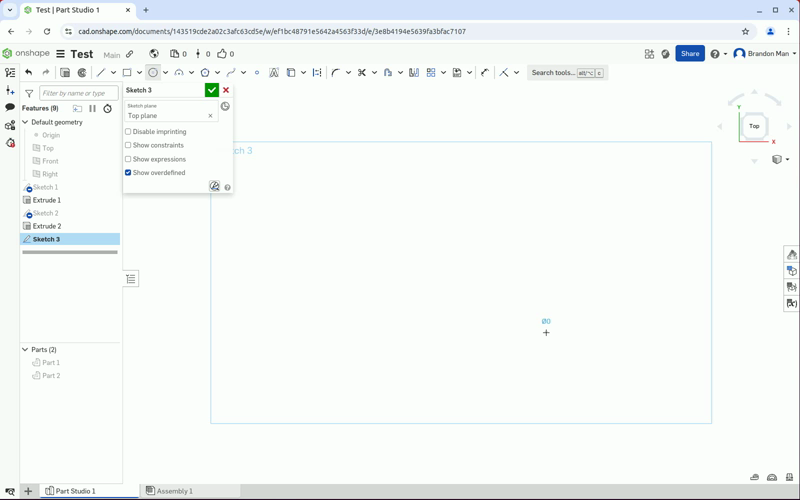
mouse_move(561, 332)
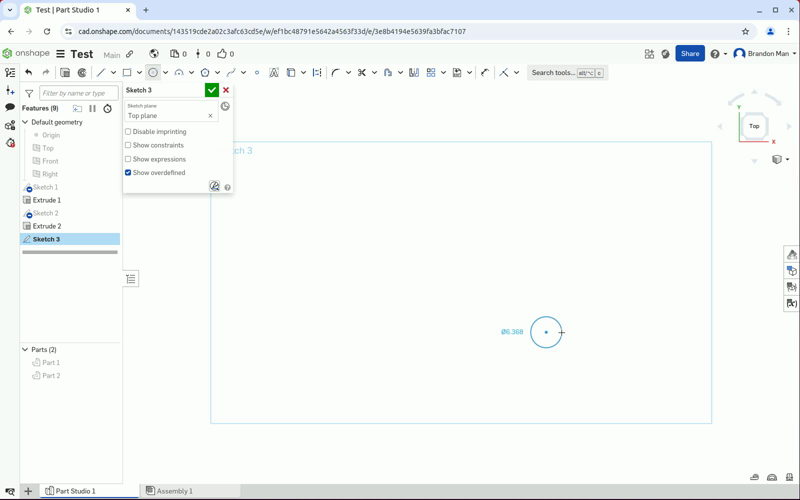
click(561, 332)
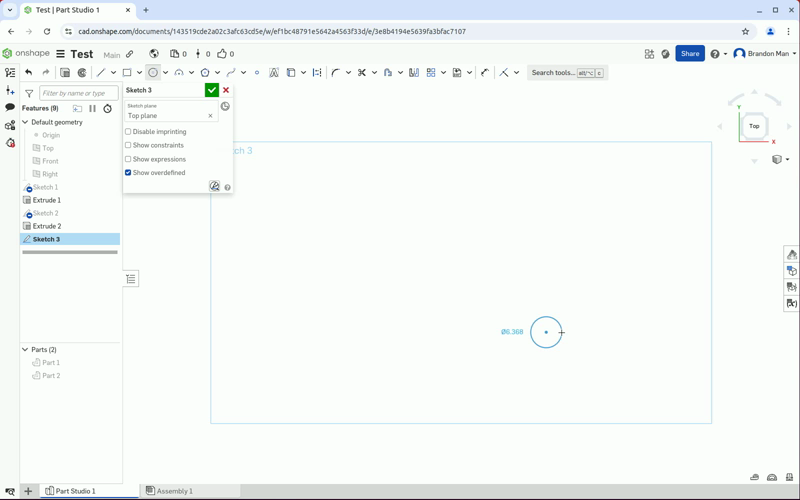
key(esc)
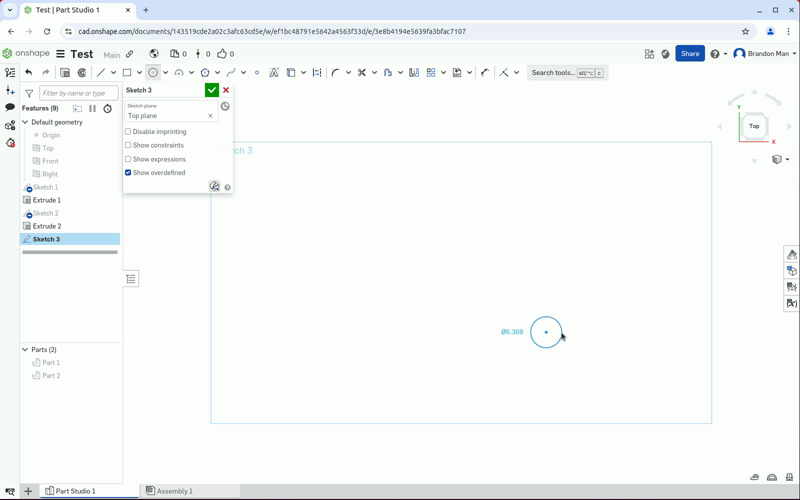
mouse_move(539, 321)
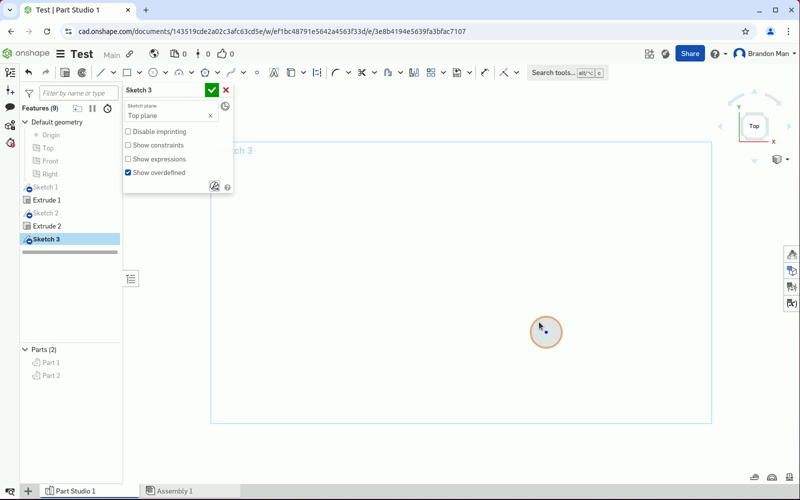
scroll(6)
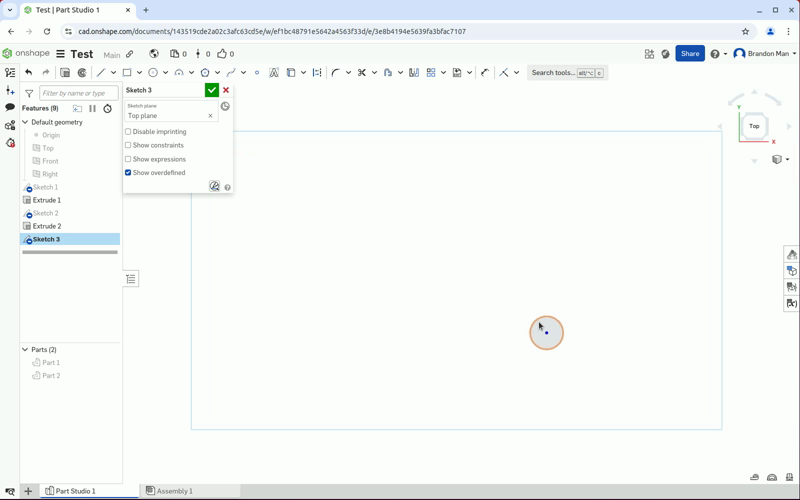
scroll(6)
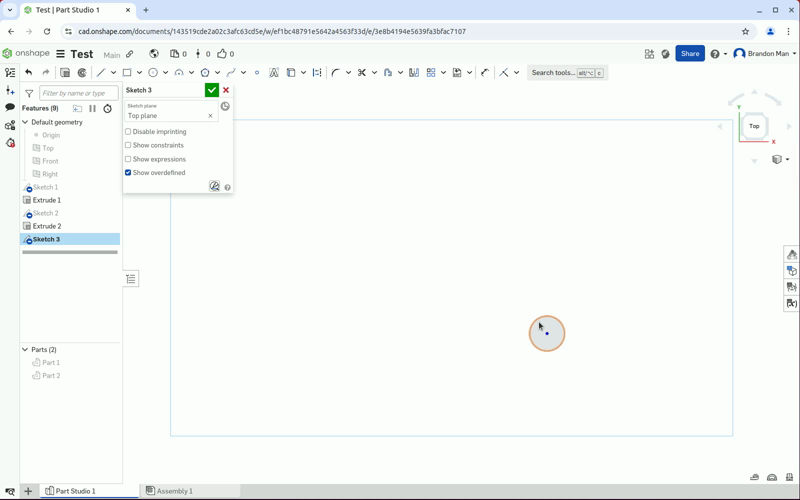
scroll(6)
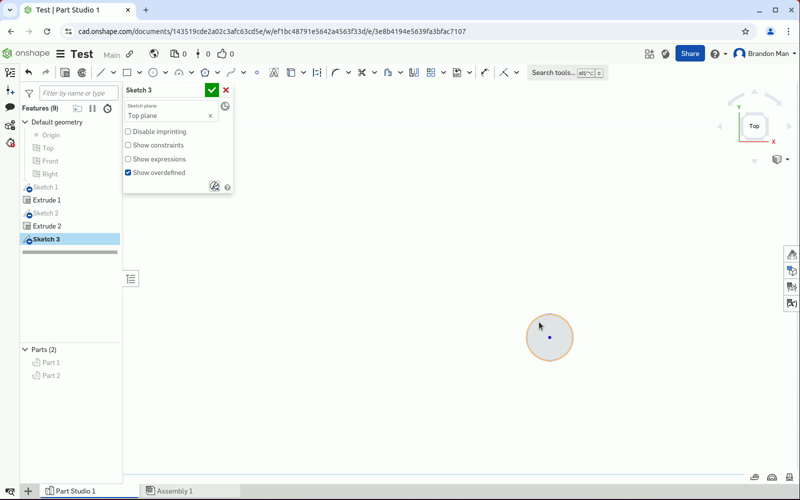
scroll(6)
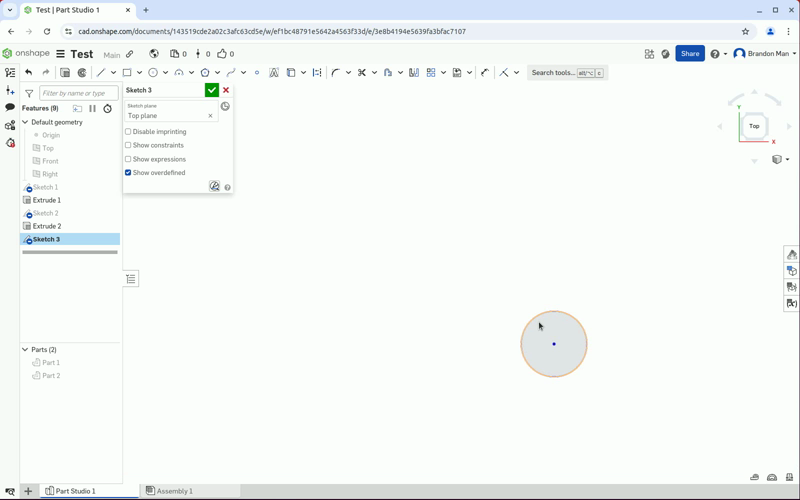
scroll(6)
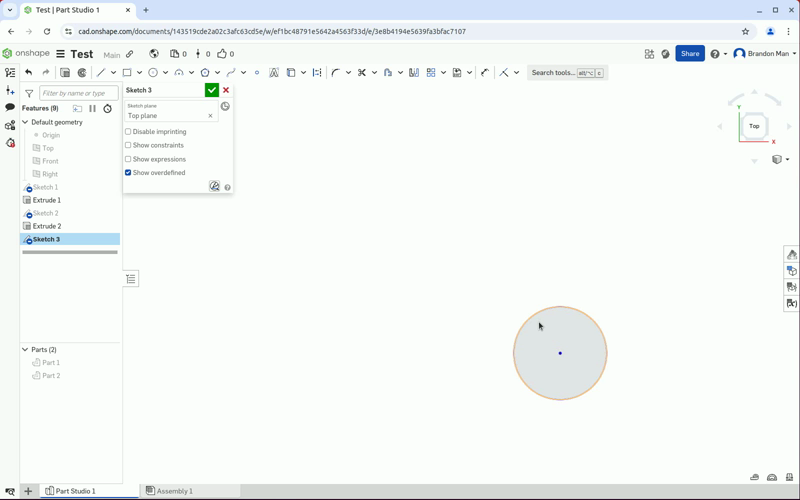
scroll(6)
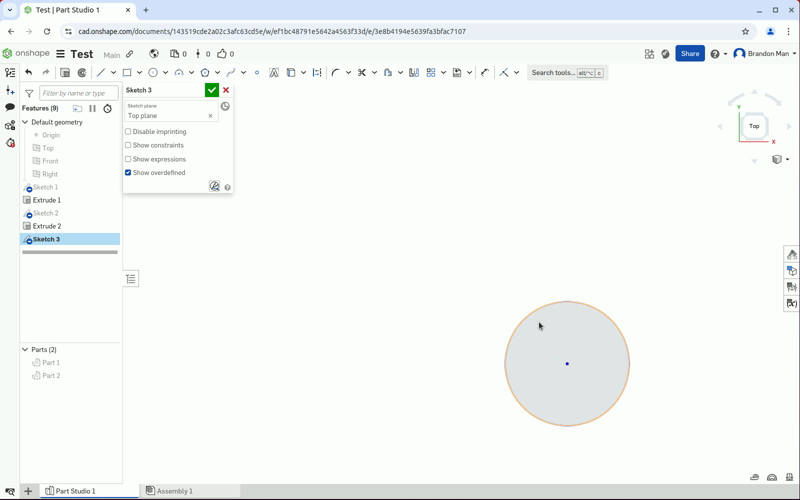
scroll(6)
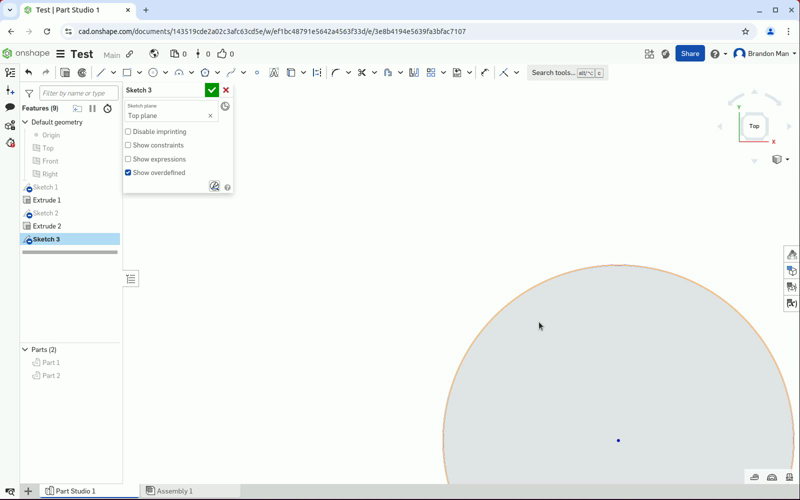
click(539, 321)
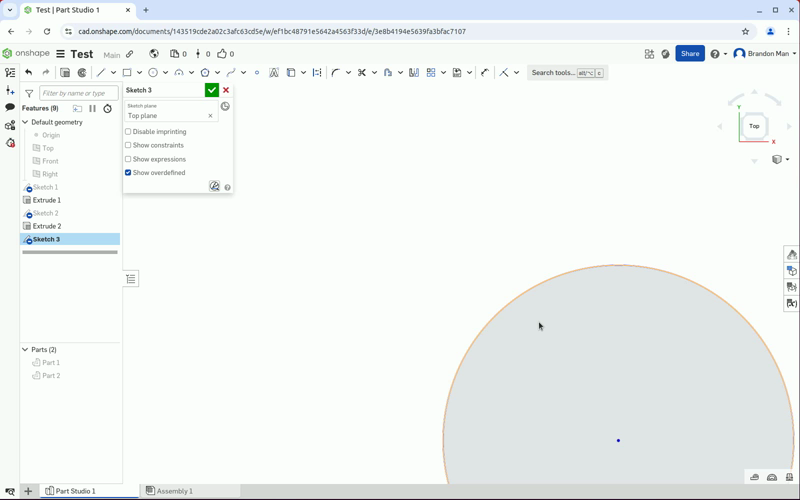
scroll(-6)
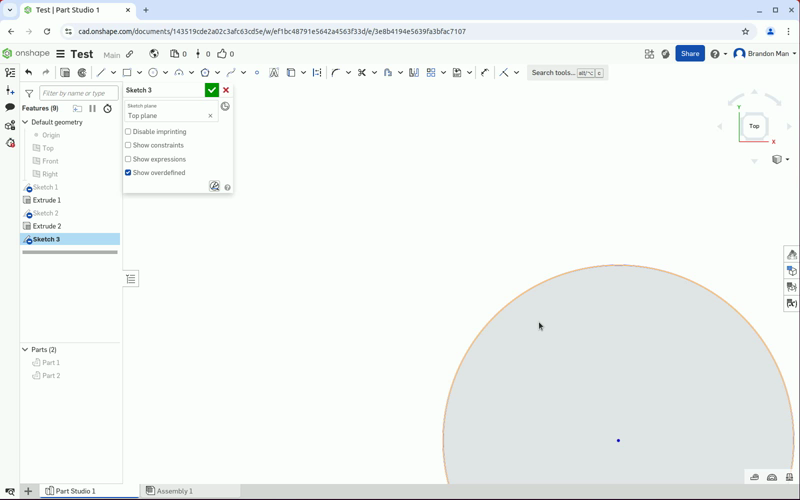
scroll(-6)
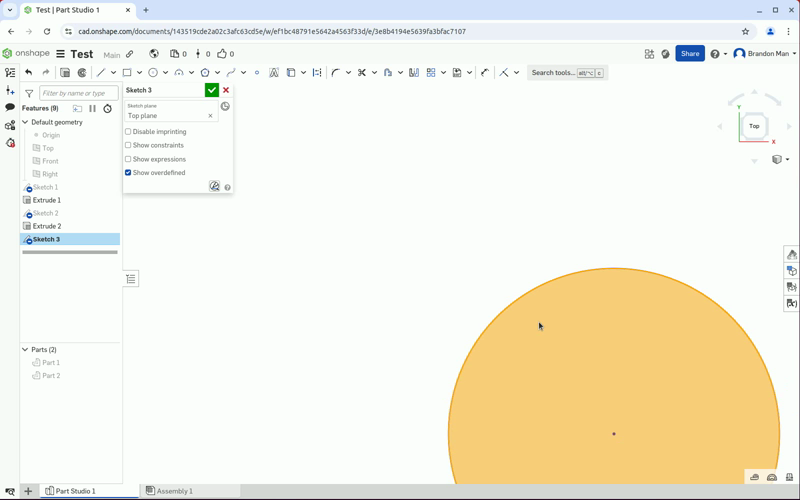
scroll(-6)
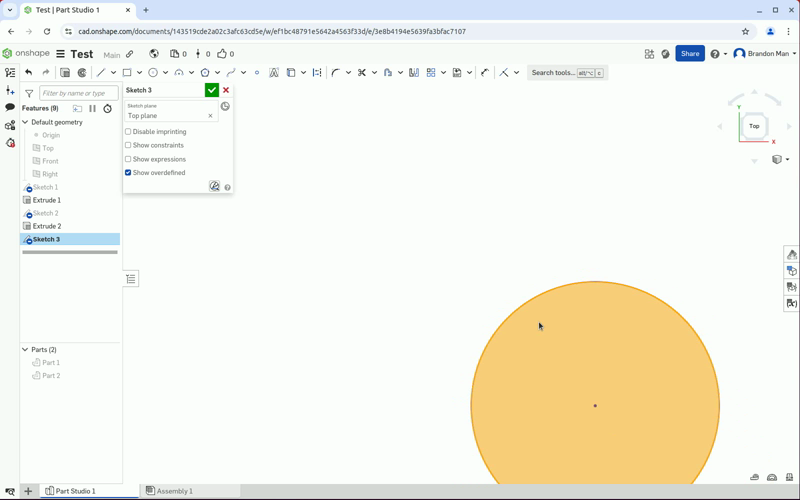
scroll(-6)
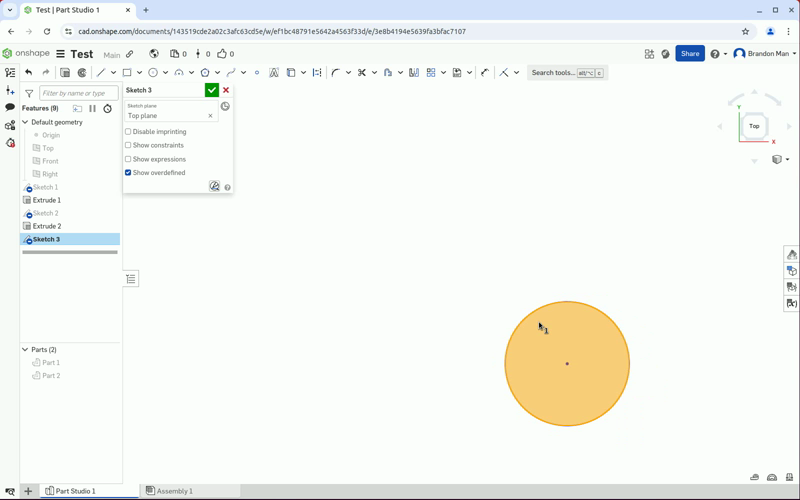
scroll(-6)
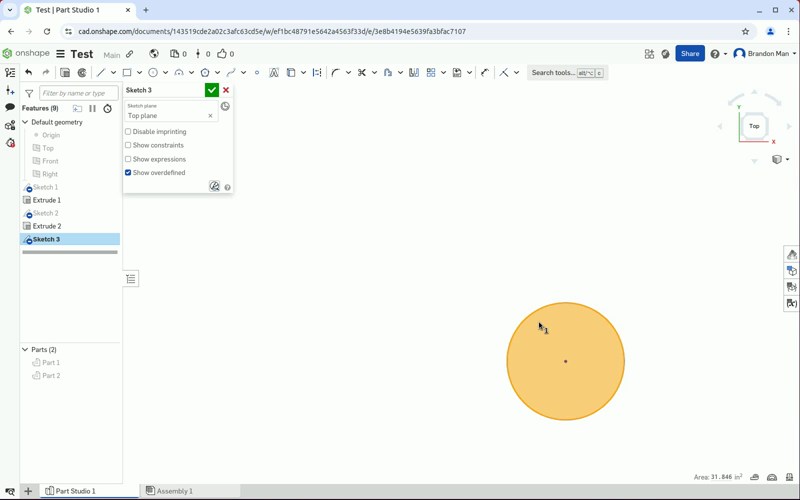
scroll(-6)
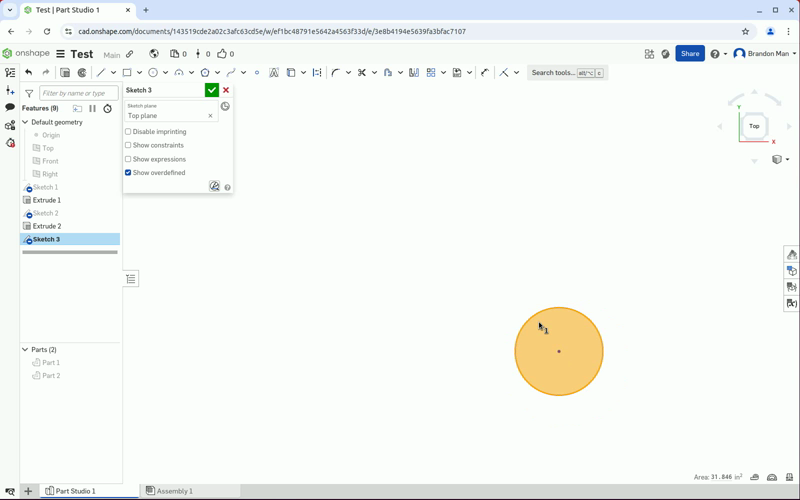
scroll(-6)
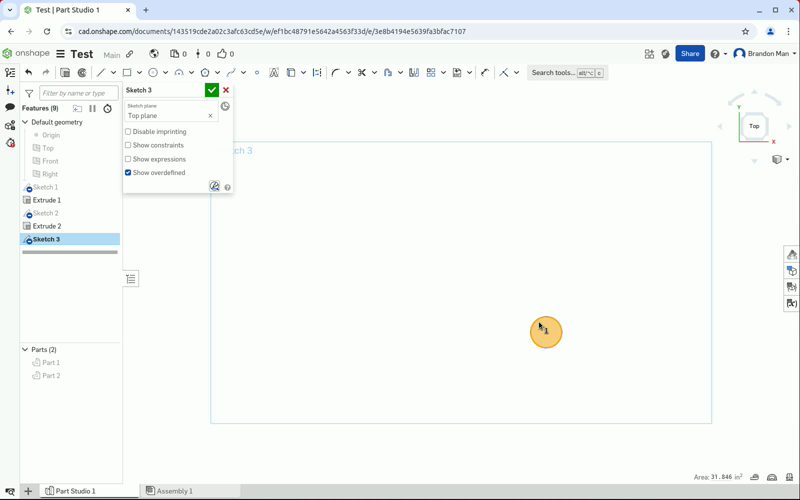
mouse_move(73, 352)
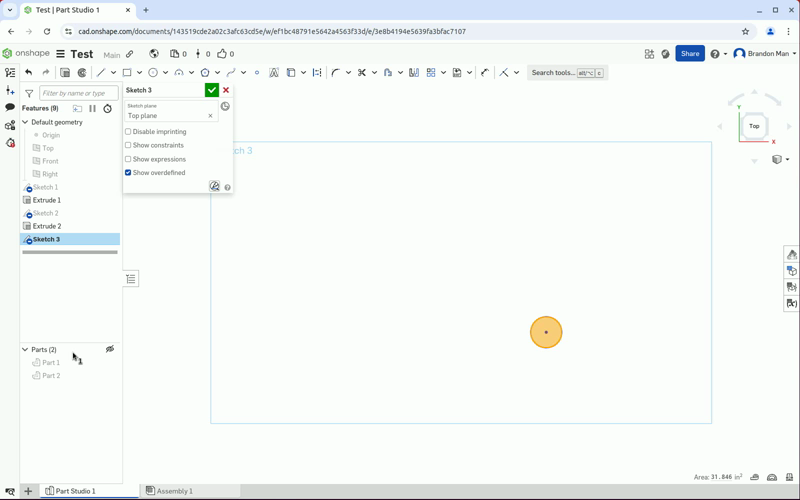
key(shift+y)
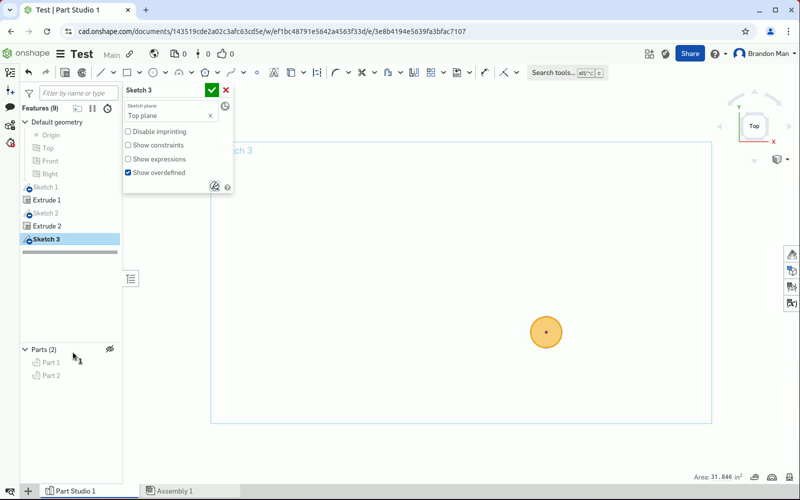
key(shift+e)
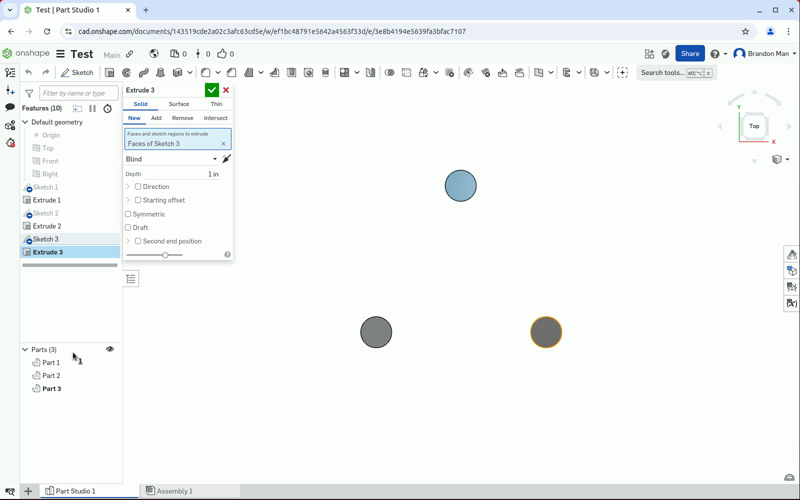
mouse_move(143, 106)
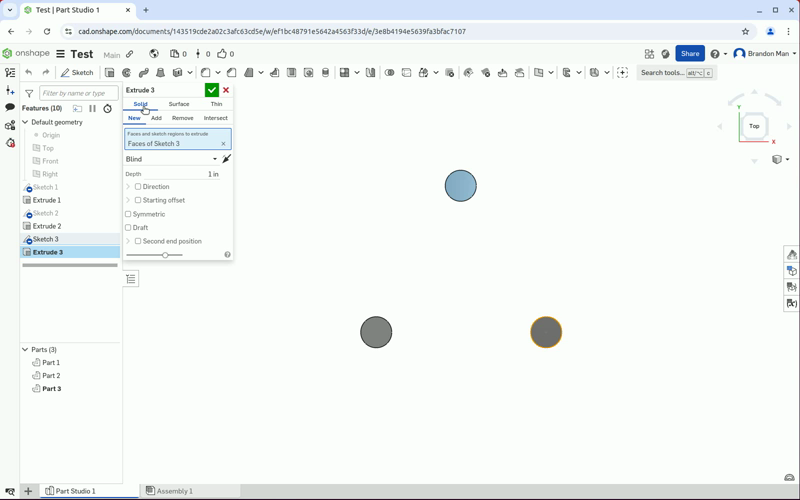
click(143, 106)
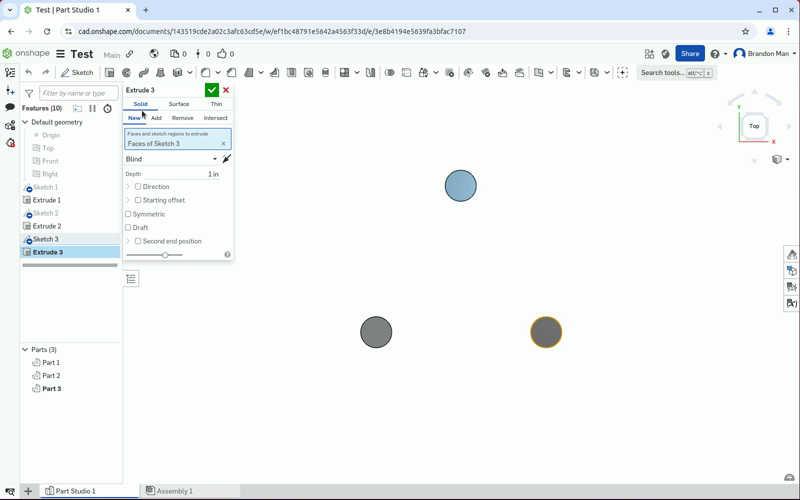
mouse_move(137, 120)
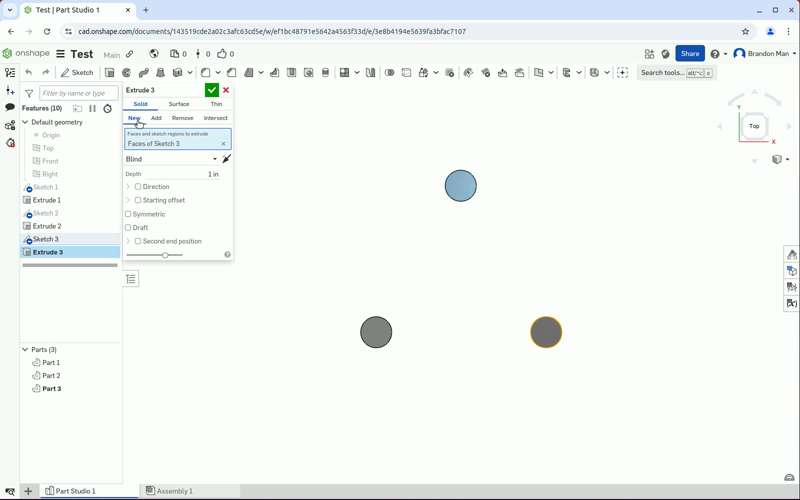
click(137, 120)
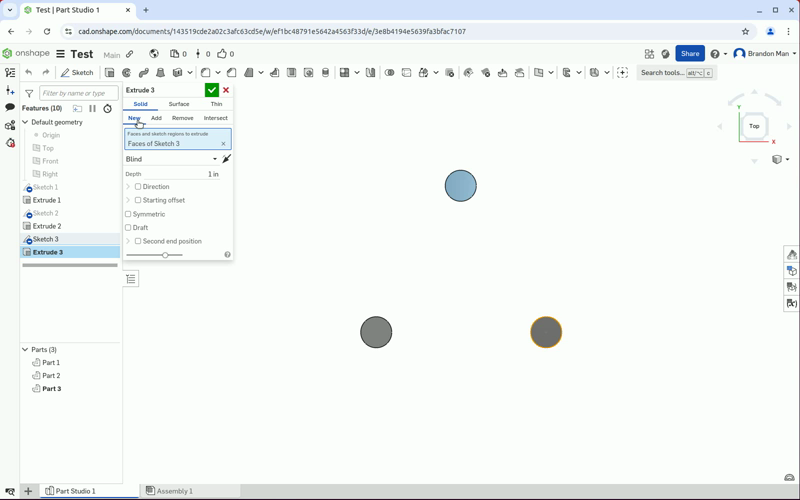
key(tab, 4)
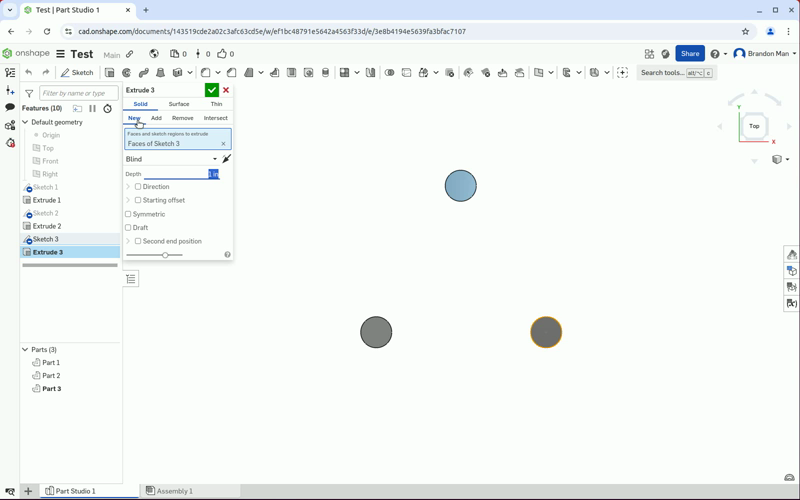
text(-0.722)
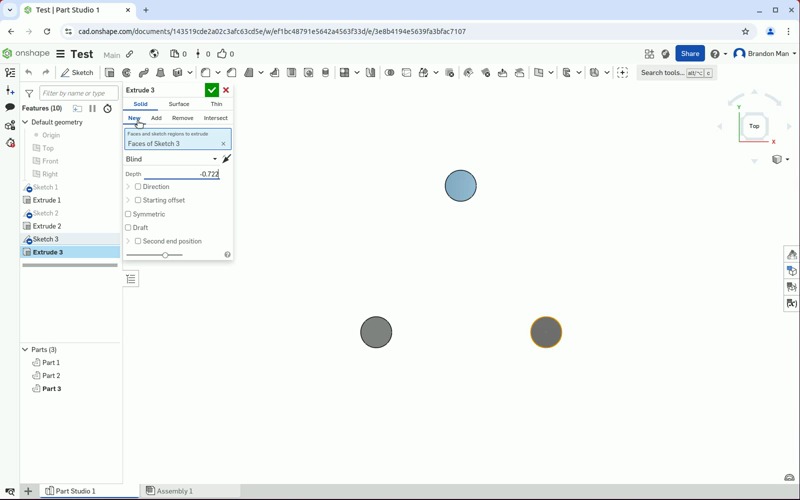
key(enter)
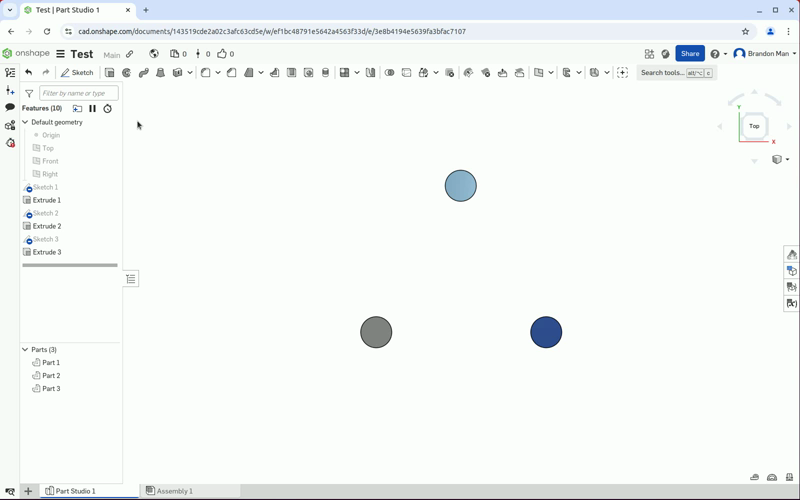
key(shift+h)
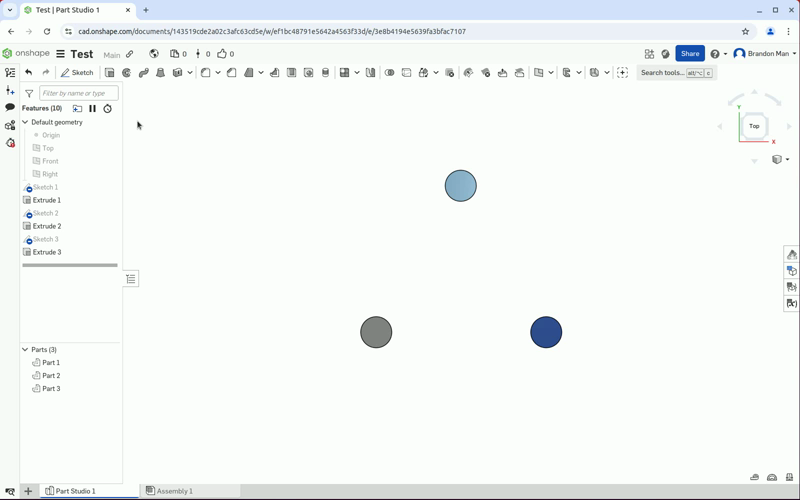
key(shift+h)
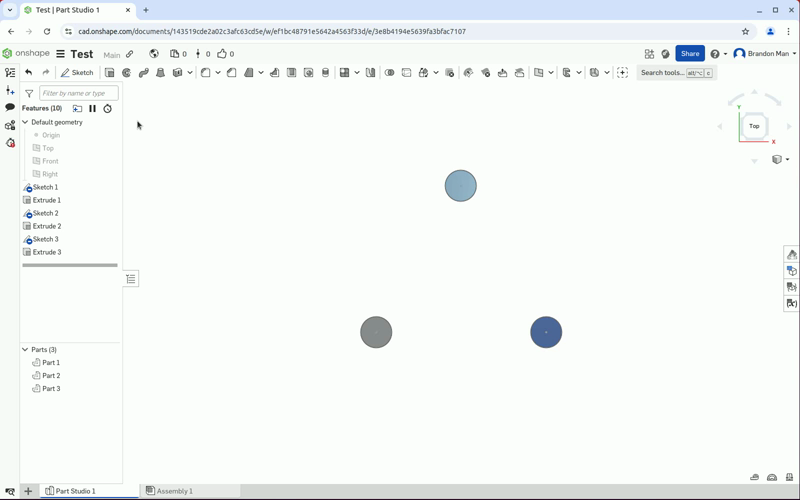
key(shift+7)
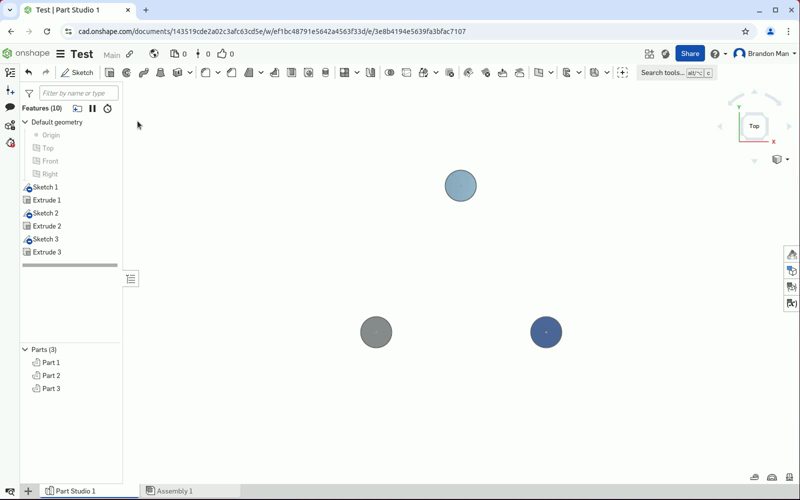
key(up, 3)
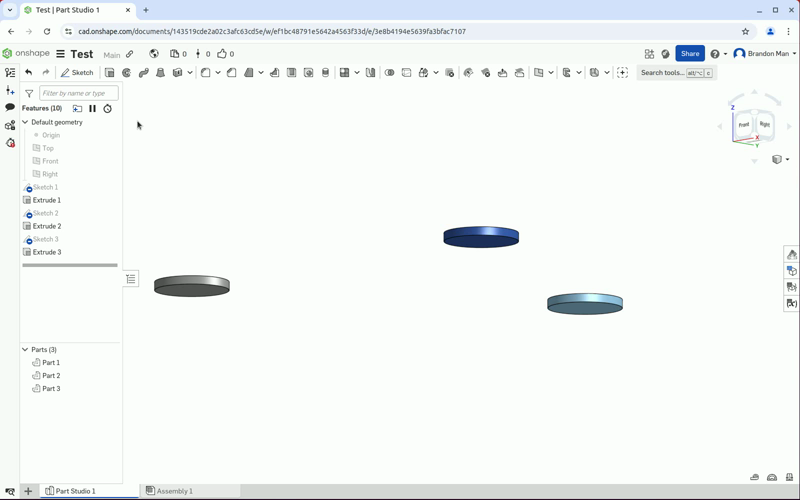
key(left, 3)
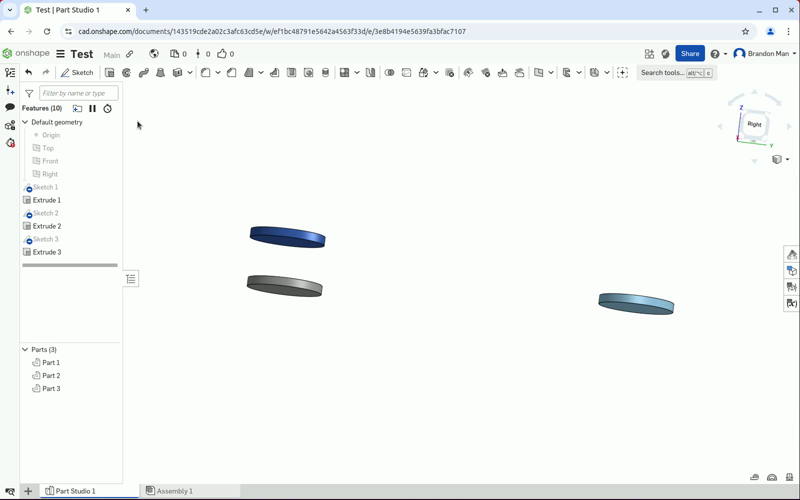
key(right, 3)
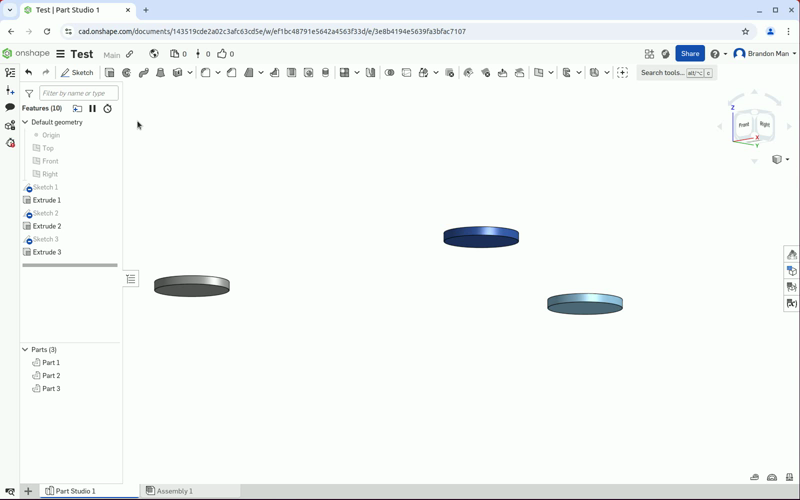
key(down, 3)
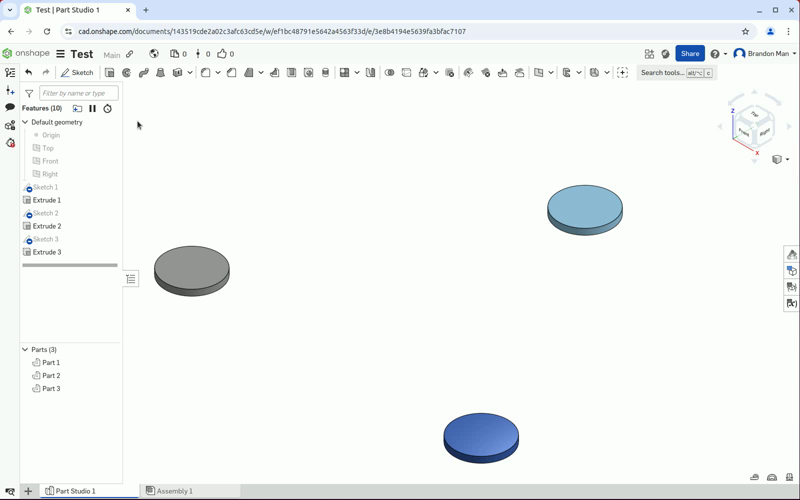
mouse_move(73, 189)
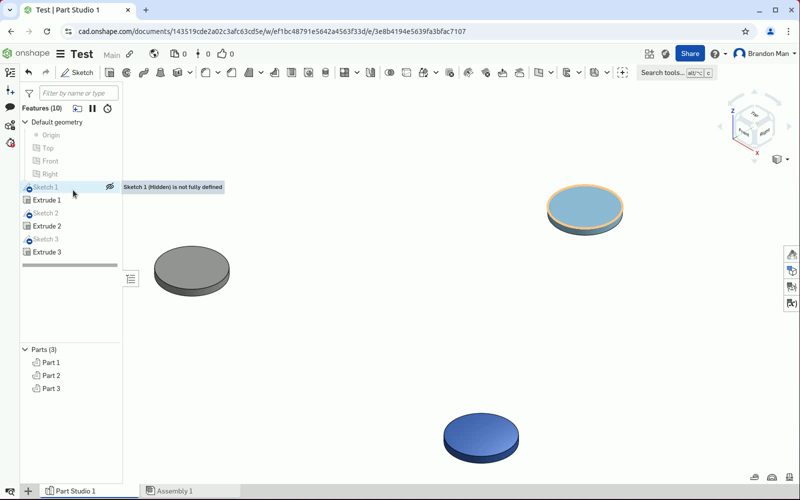
click(73, 189)